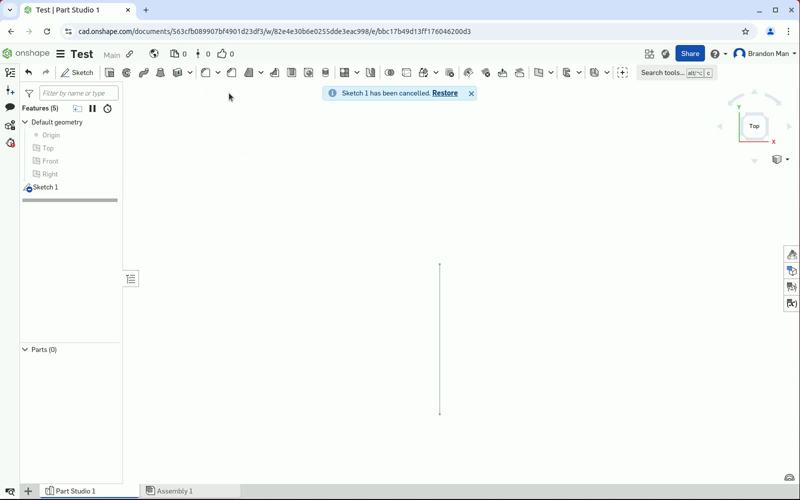
key(shift+h)
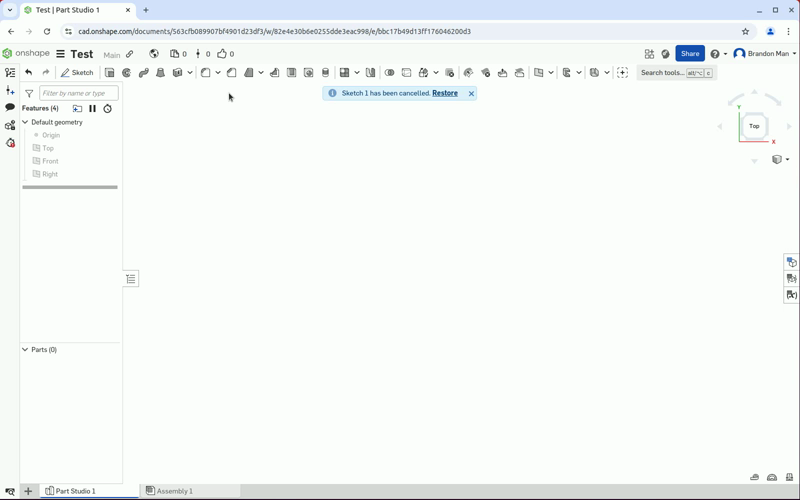
mouse_move(73, 352)
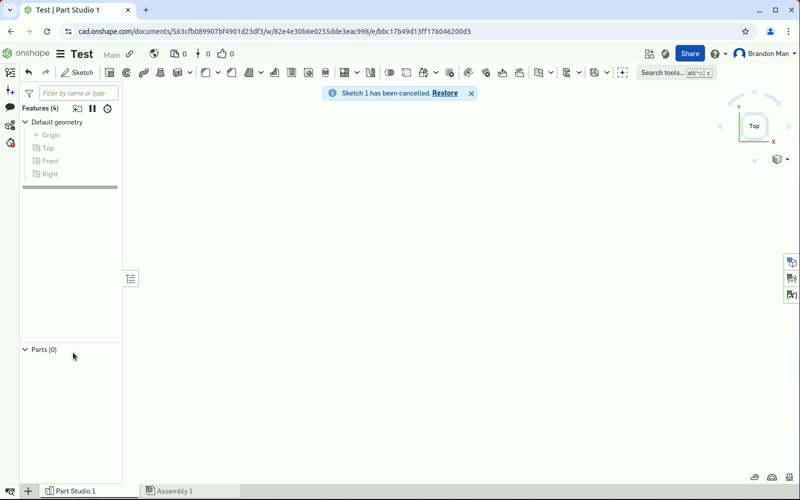
key(y)
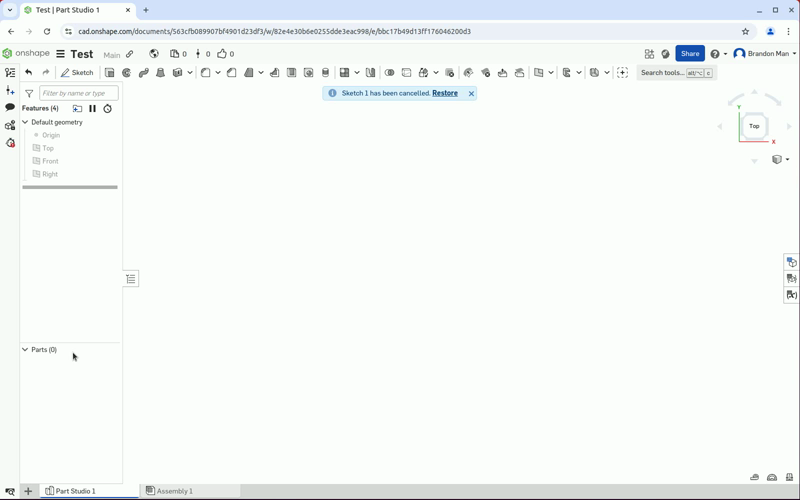
key(shift+p)
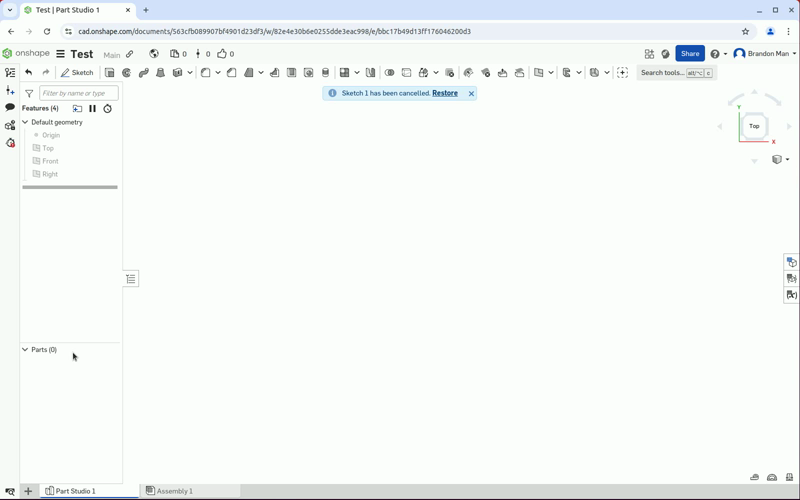
key(space)
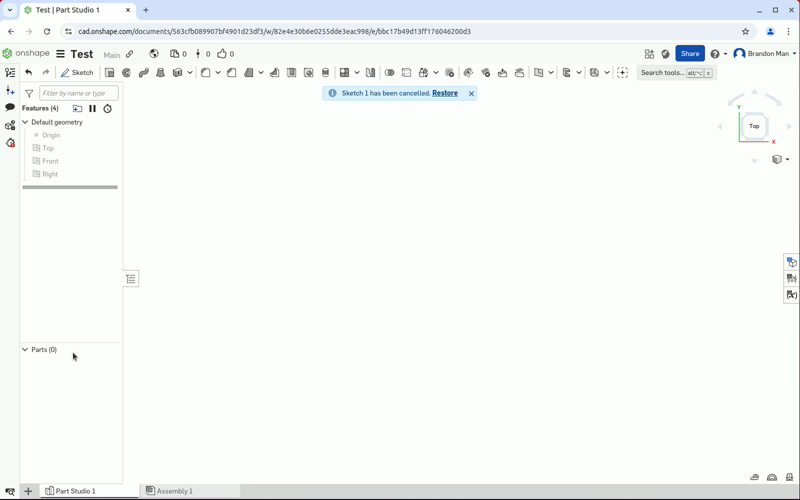
key_down(shift)
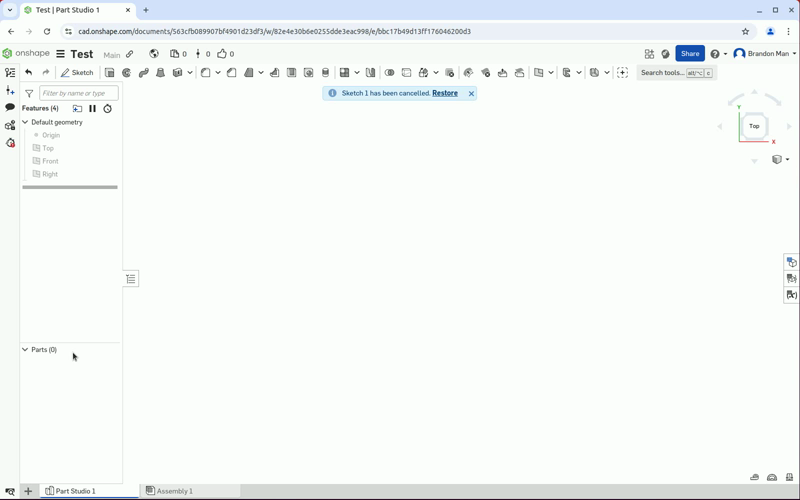
key(up)
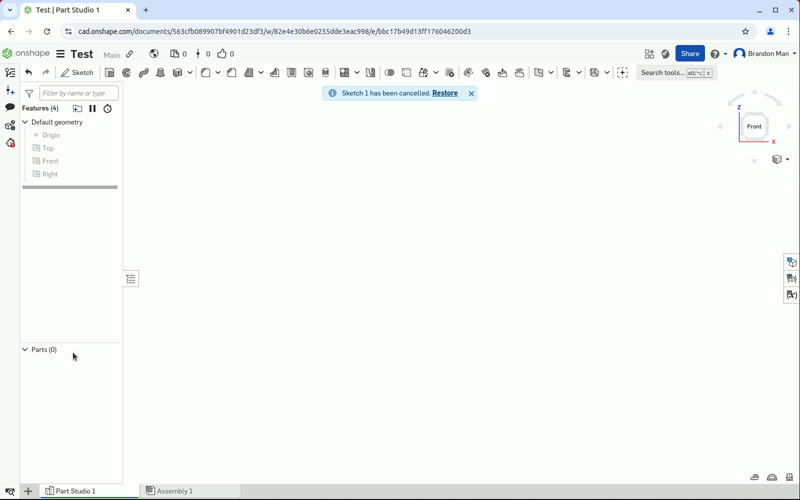
key_up(shift)
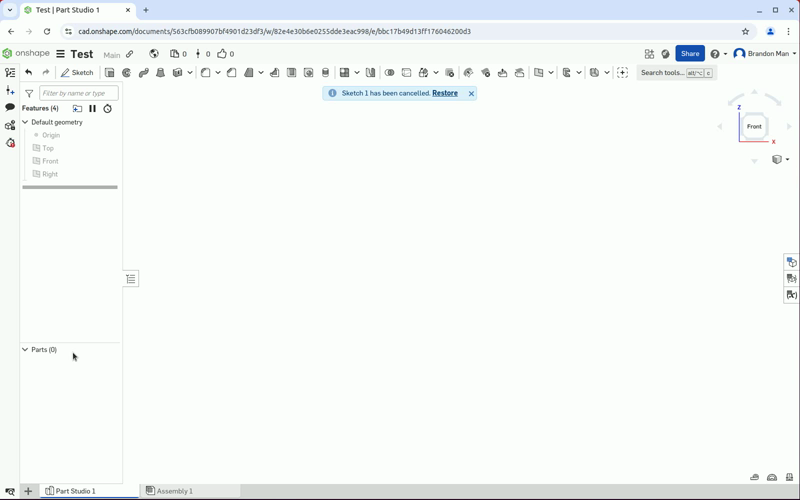
mouse_move(73, 352)
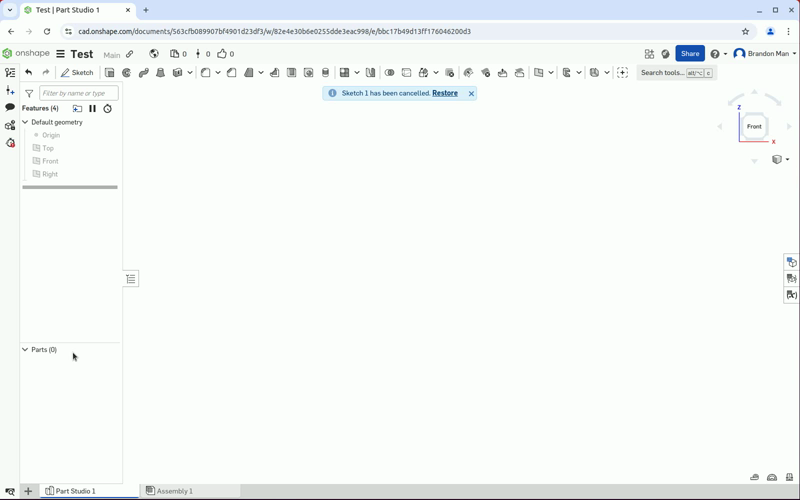
key(shift+y)
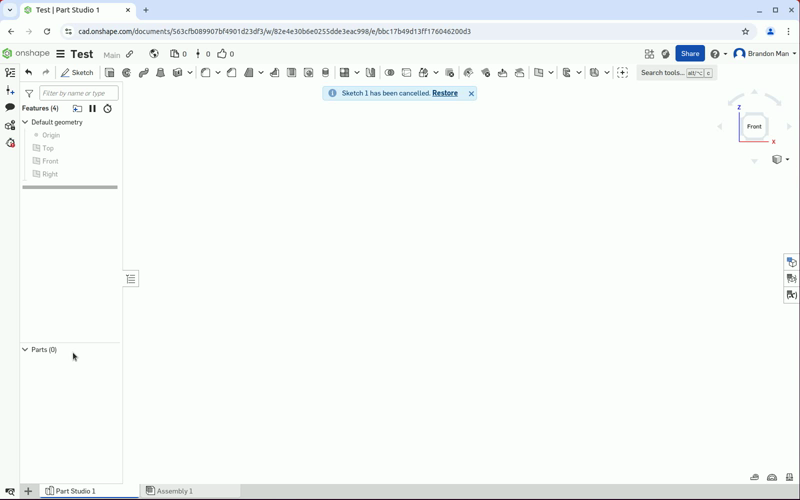
key(shift+s)
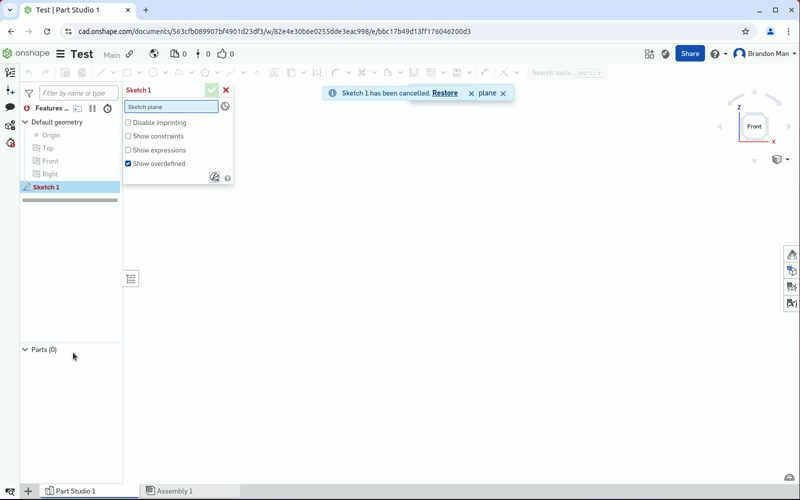
mouse_move(73, 163)
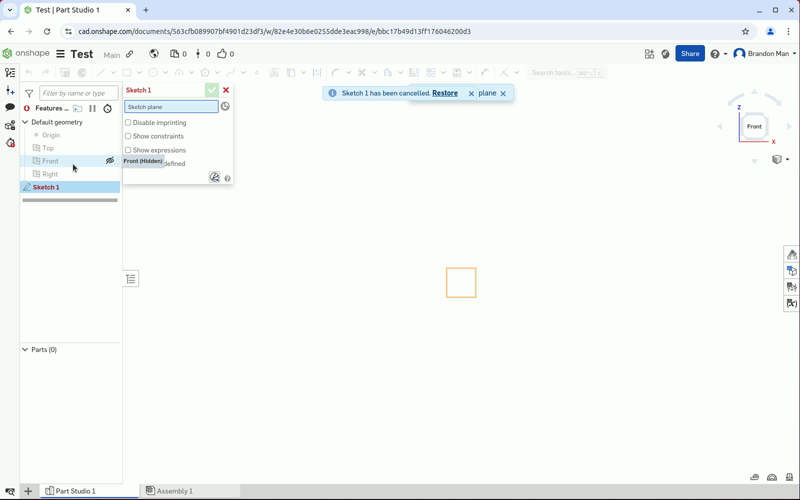
click(73, 163)
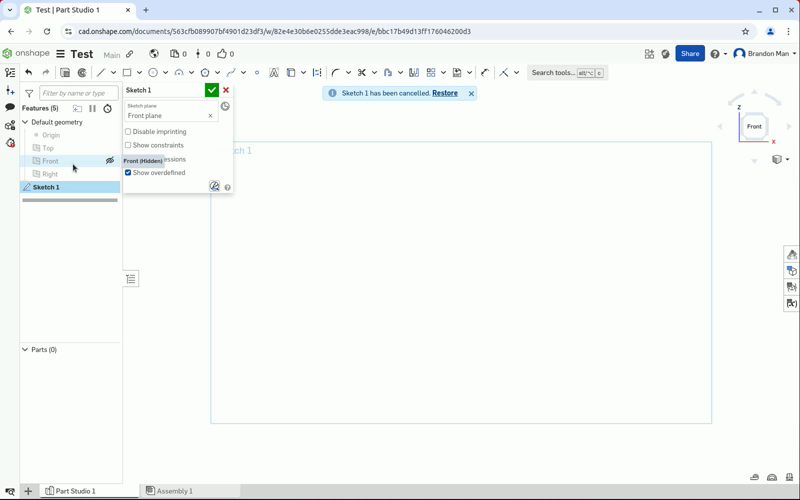
mouse_move(73, 352)
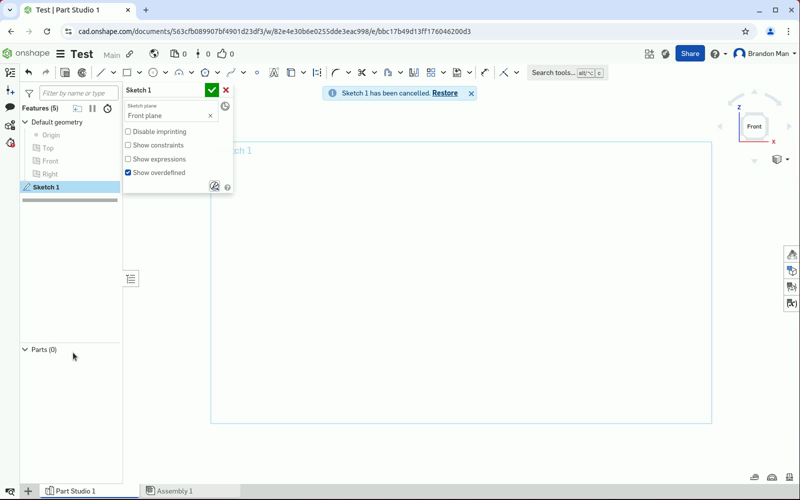
key(y)
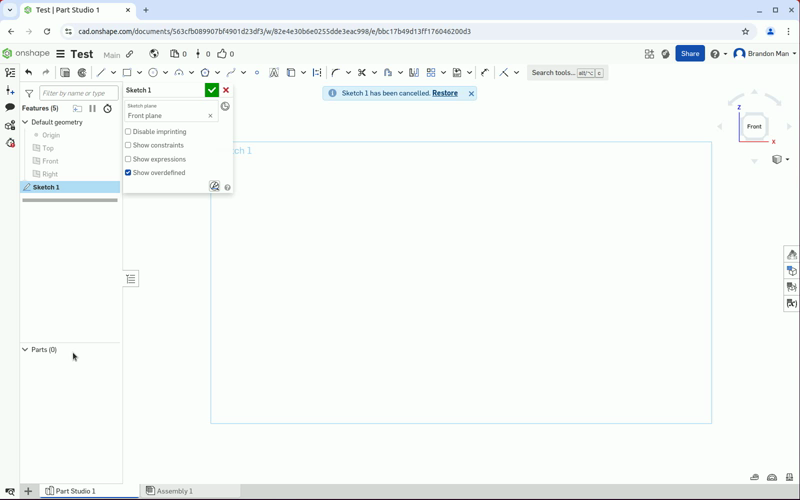
key(l)
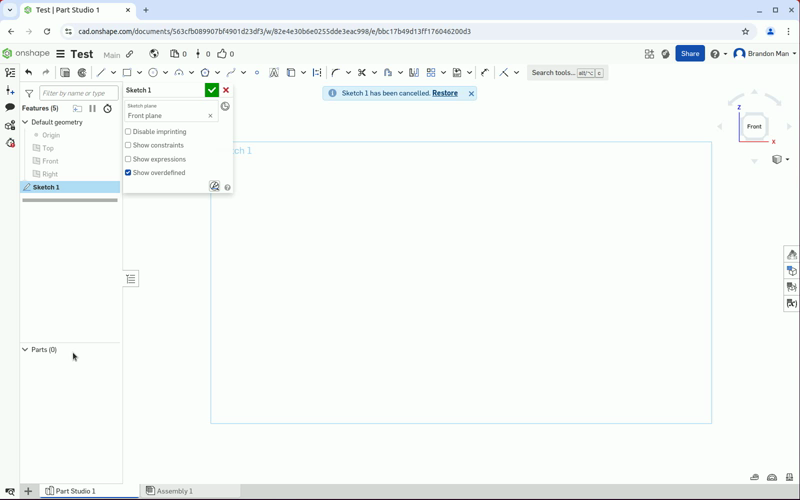
key_down(shift)
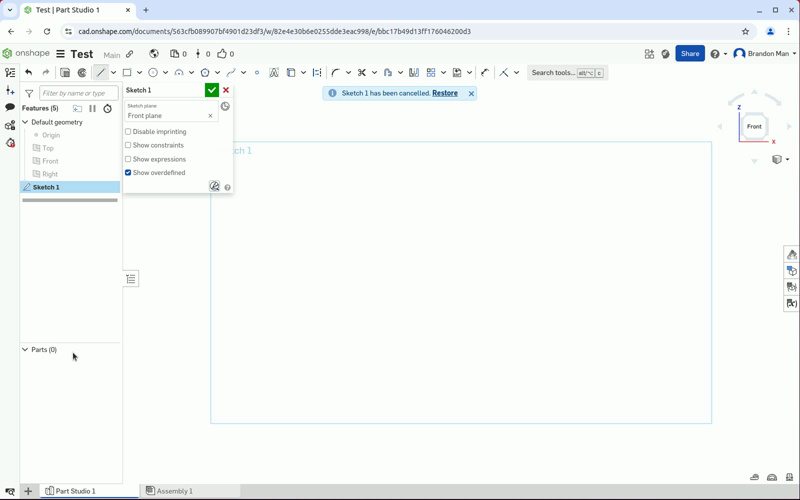
mouse_move(460, 282)
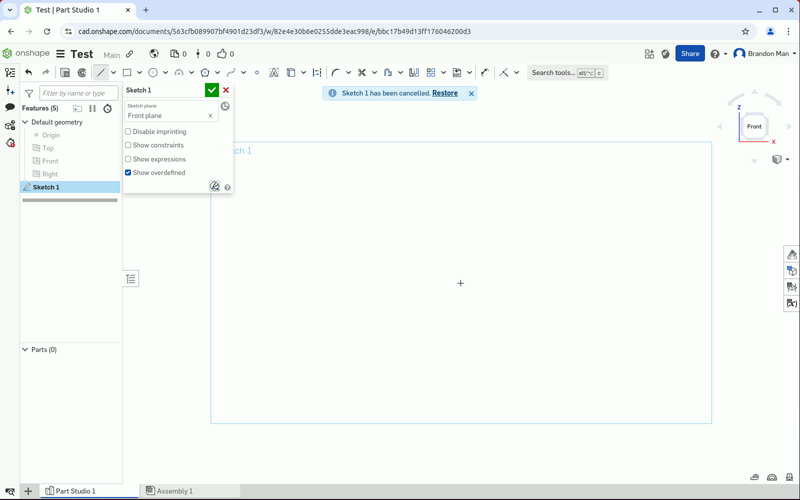
click(460, 282)
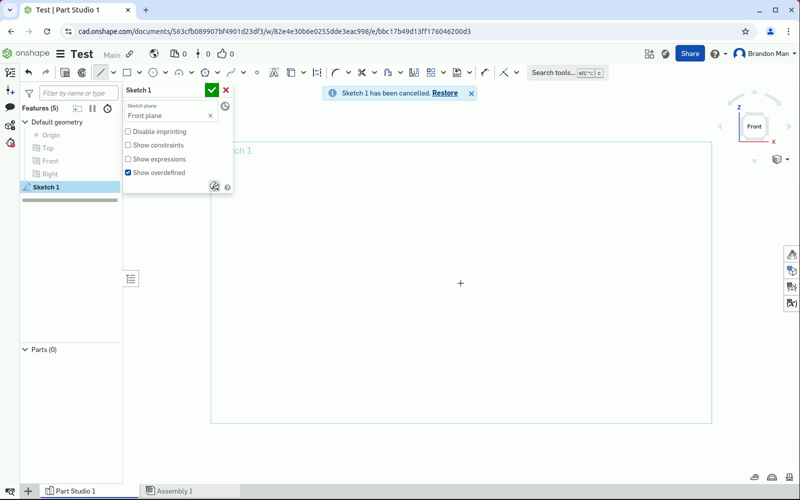
key_up(shift)
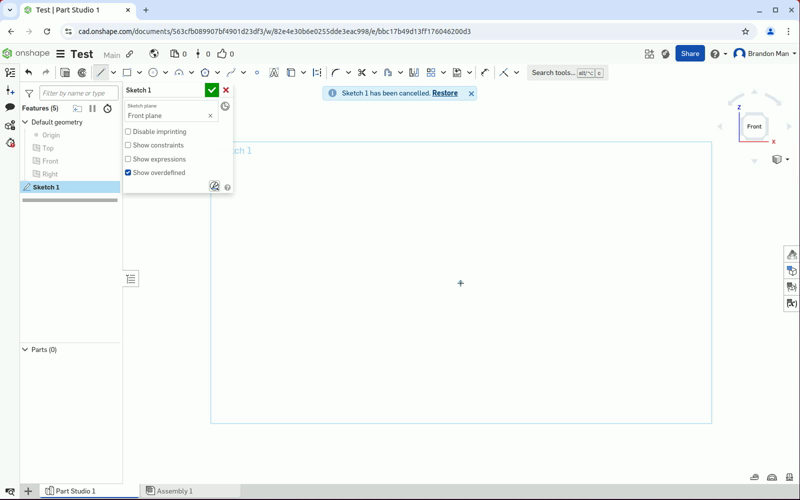
key_down(shift)
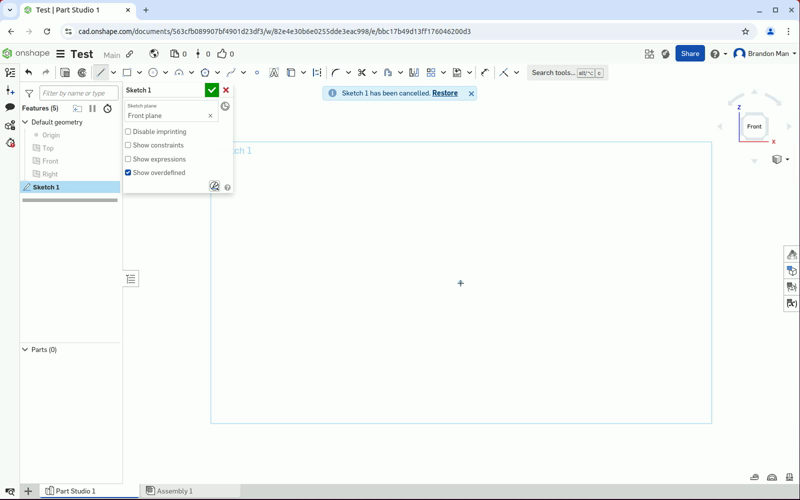
mouse_move(545, 282)
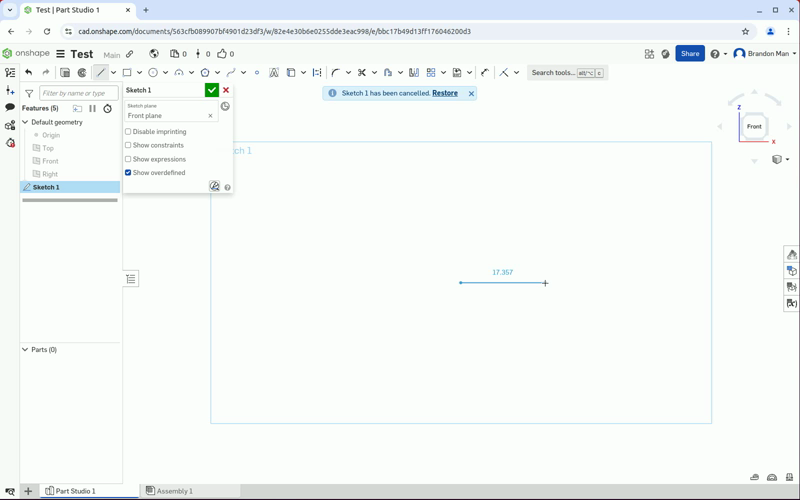
click(545, 282)
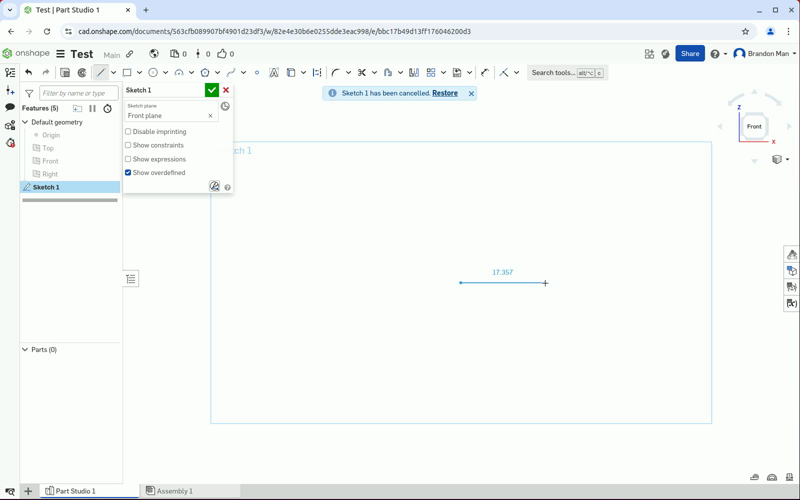
key_up(shift)
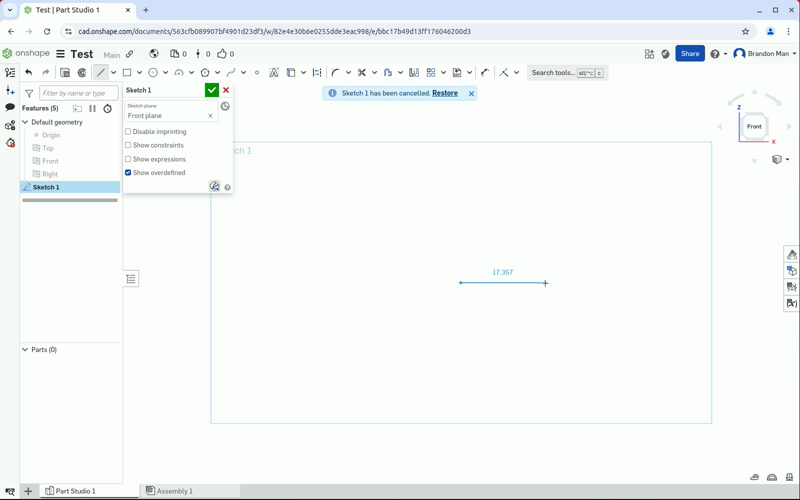
key_down(shift)
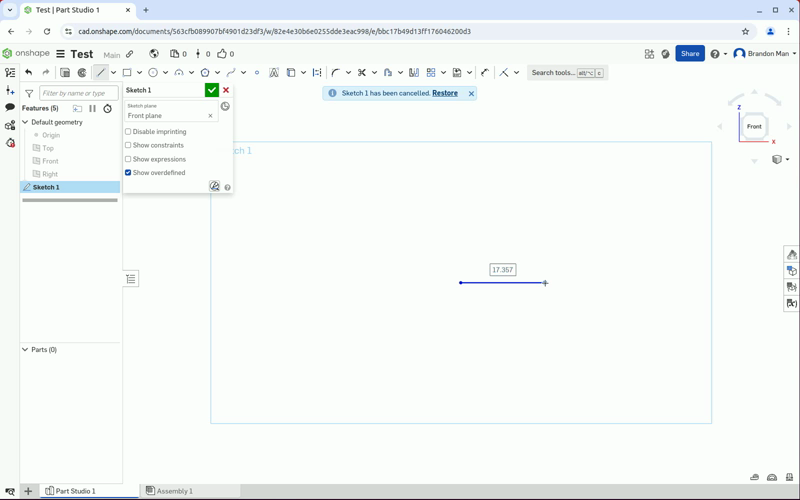
mouse_move(575, 282)
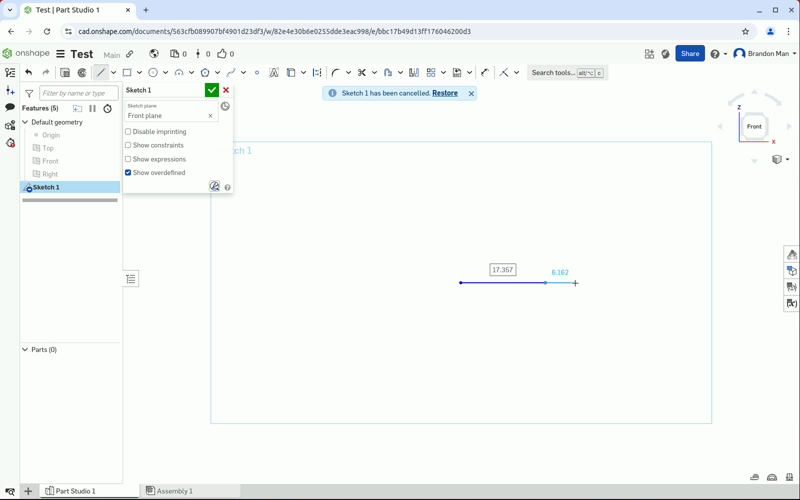
mouse_move(545, 240)
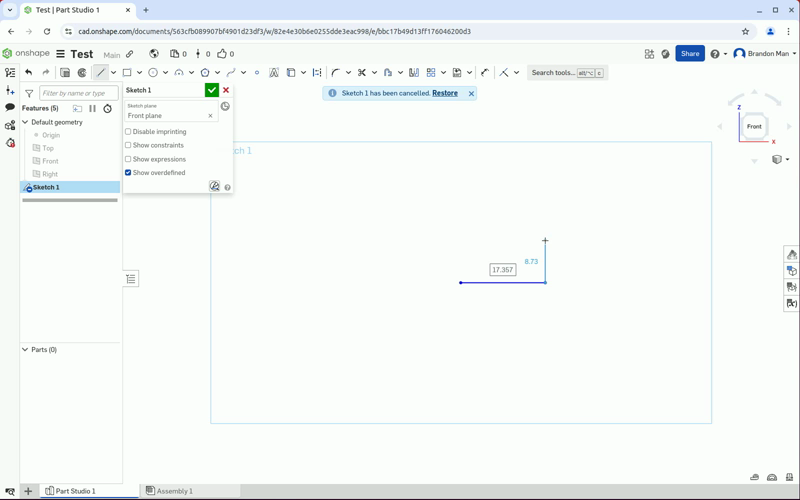
click(545, 240)
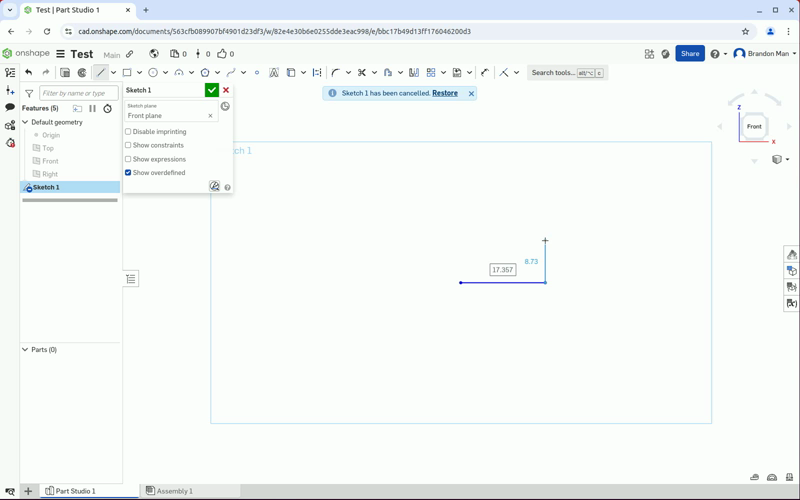
key_up(shift)
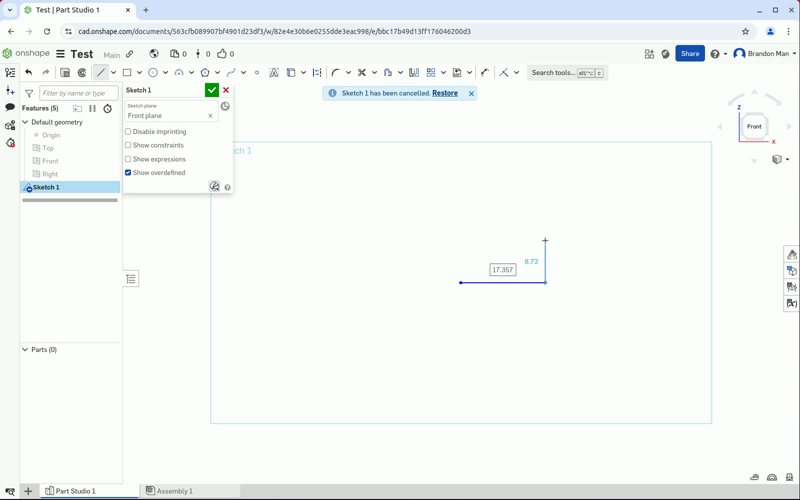
key_down(shift)
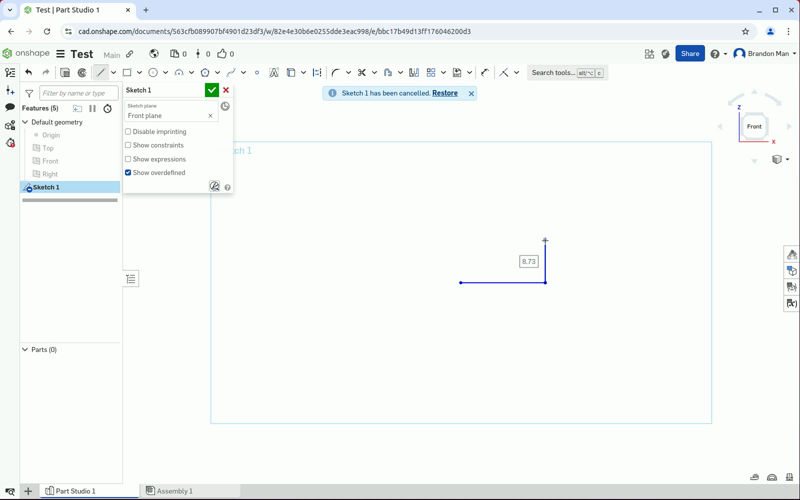
mouse_move(575, 240)
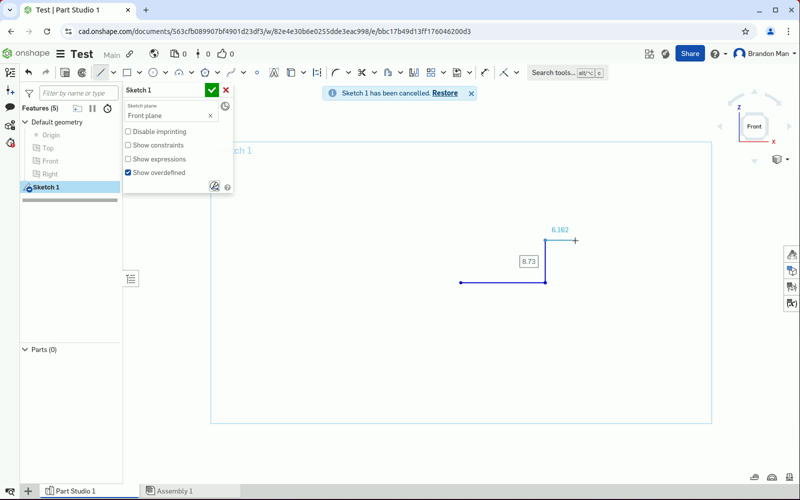
mouse_move(503, 212)
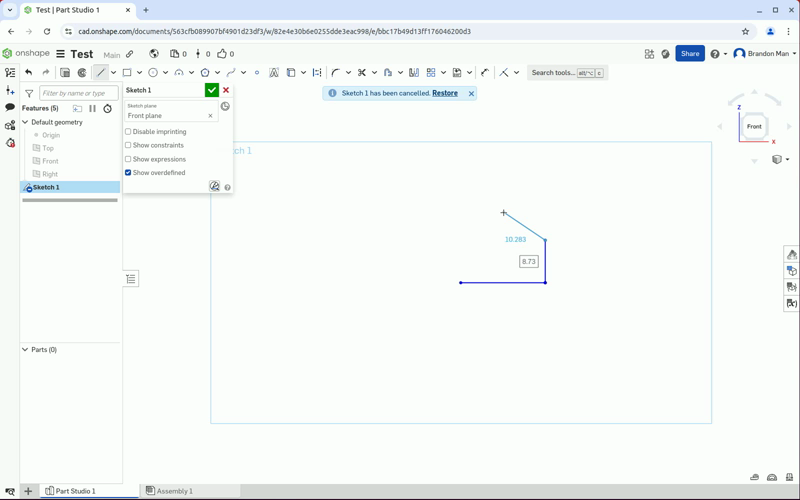
click(503, 212)
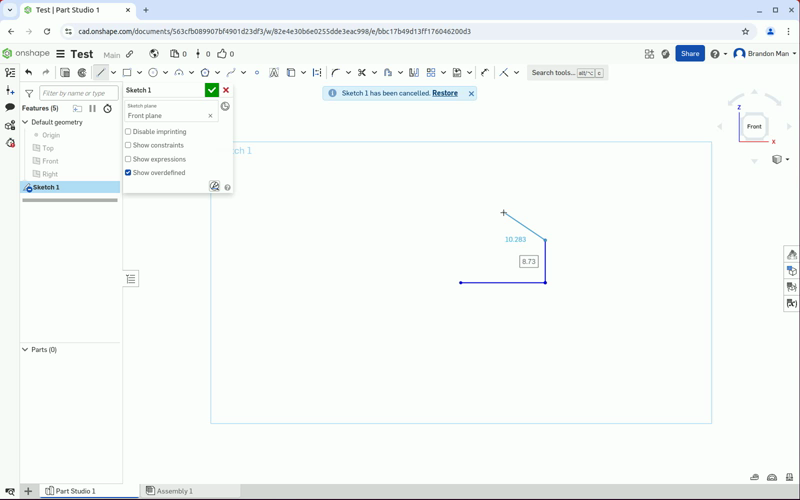
key_up(shift)
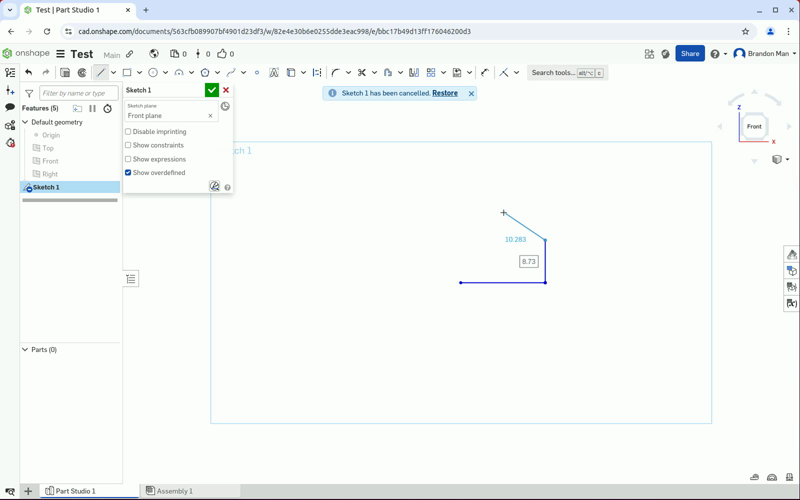
key_down(shift)
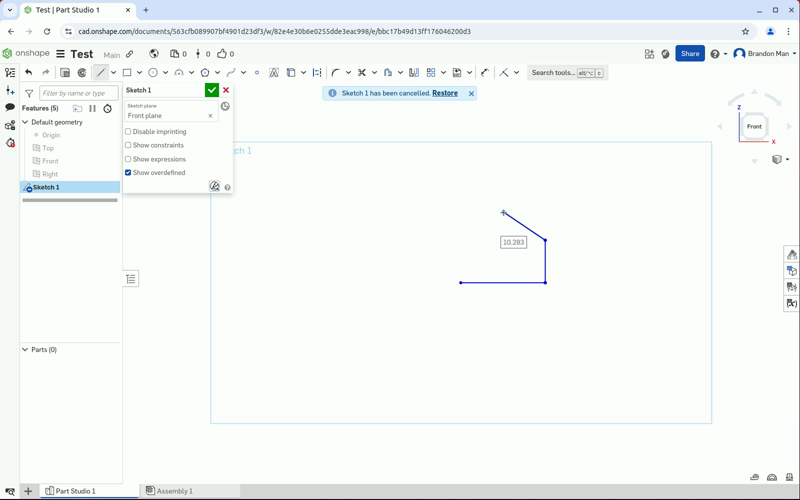
mouse_move(533, 212)
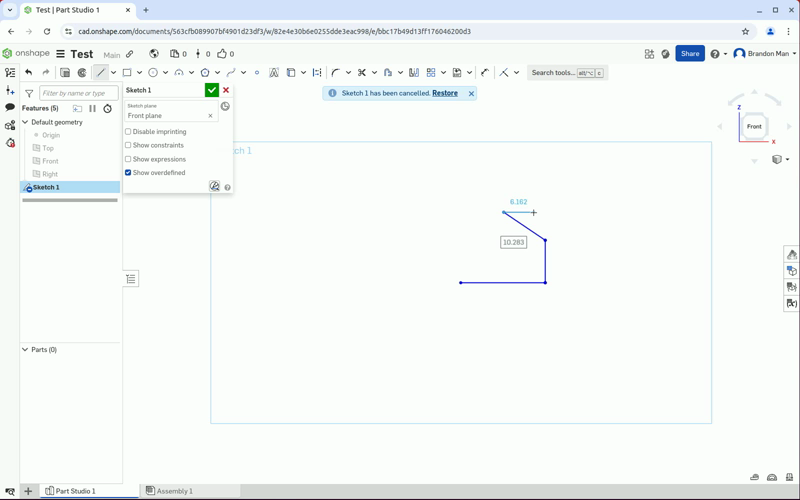
mouse_move(460, 240)
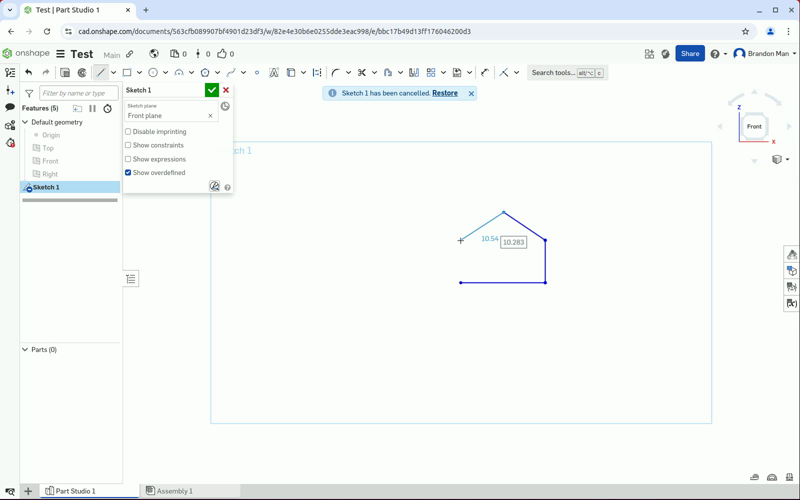
click(460, 240)
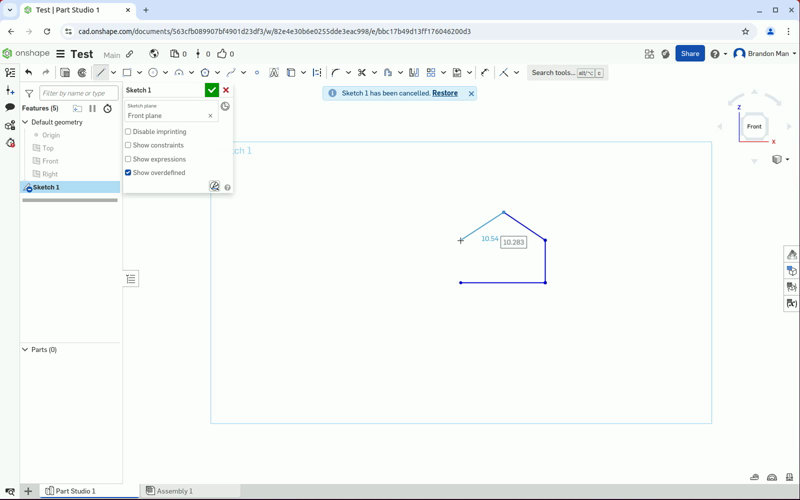
key_up(shift)
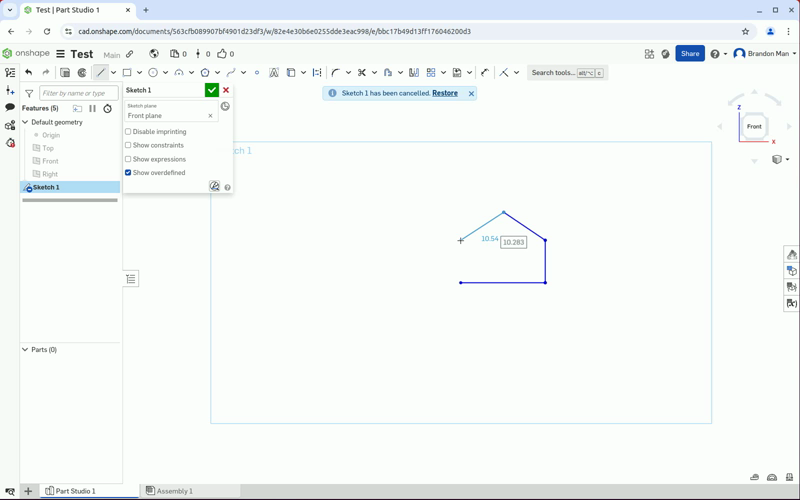
mouse_move(490, 240)
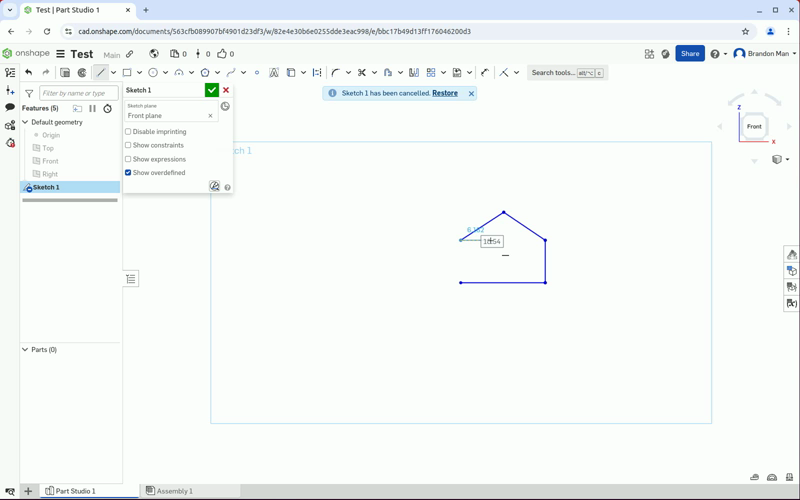
key_down(shift)
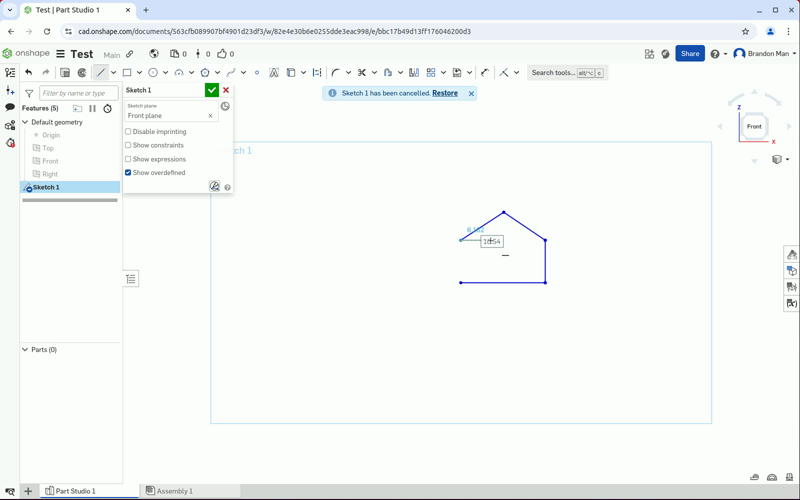
mouse_move(460, 282)
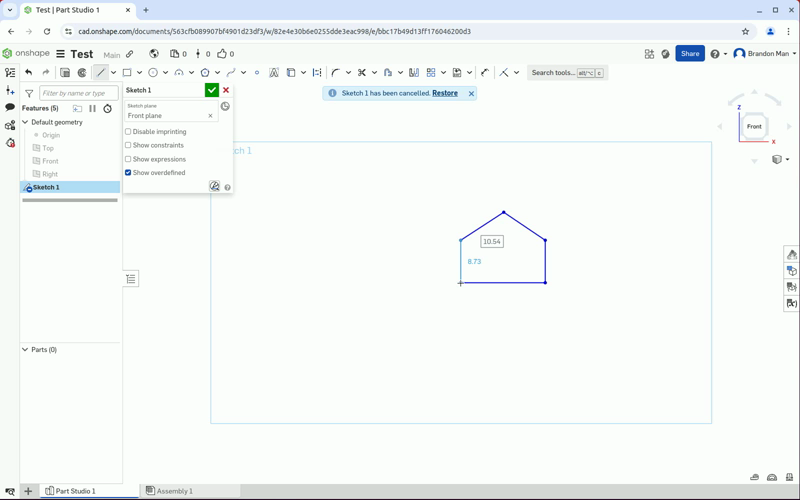
key_up(shift)
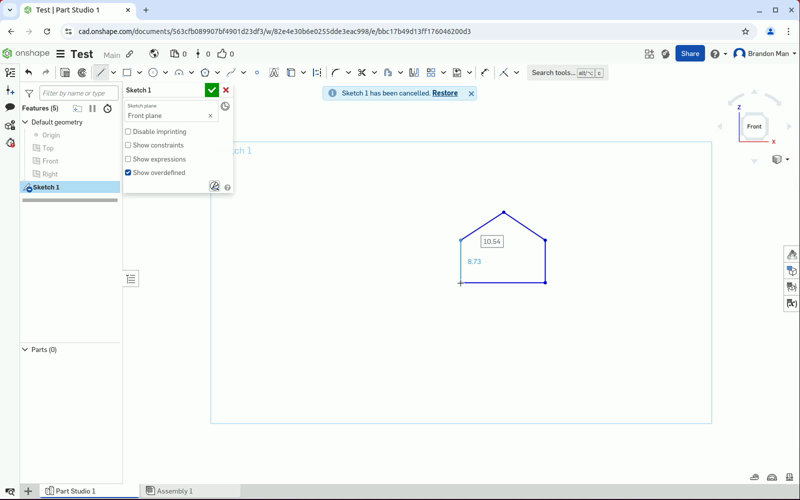
click(460, 282)
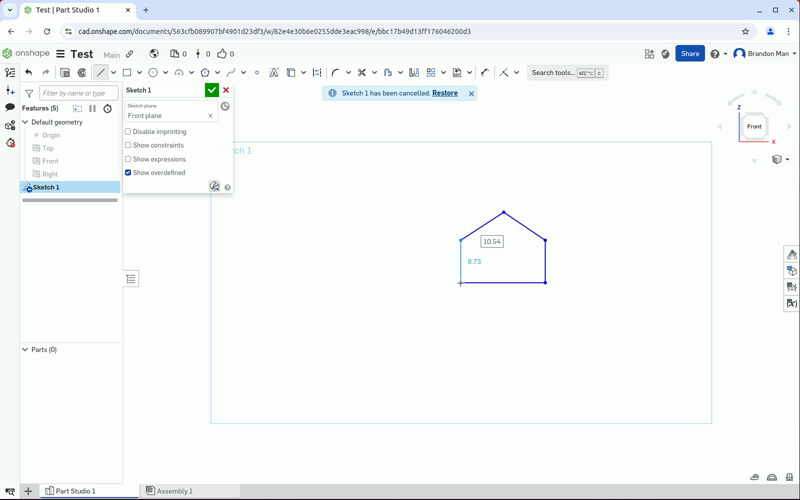
key(esc)
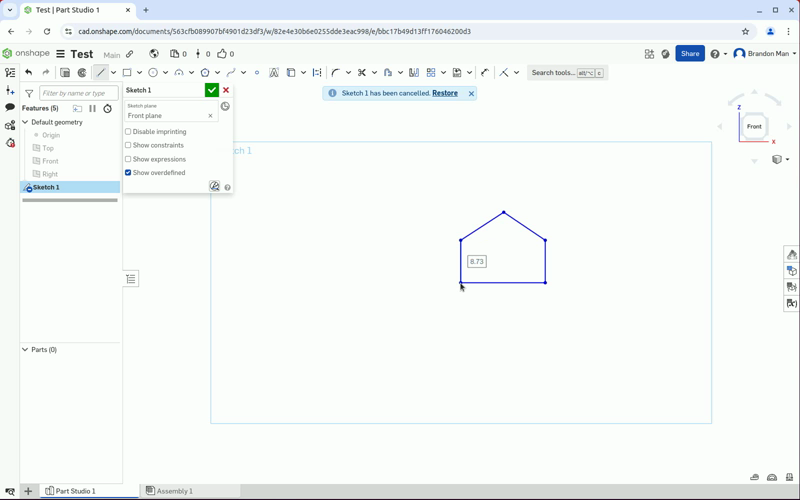
mouse_move(522, 254)
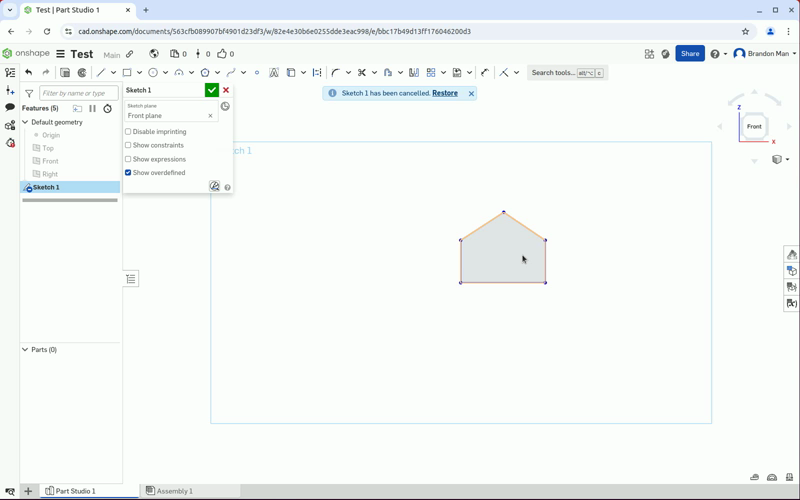
click(522, 254)
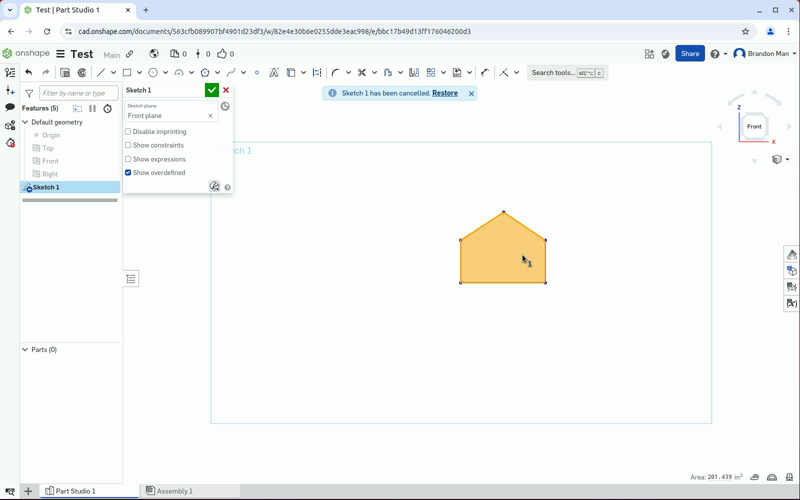
mouse_move(73, 352)
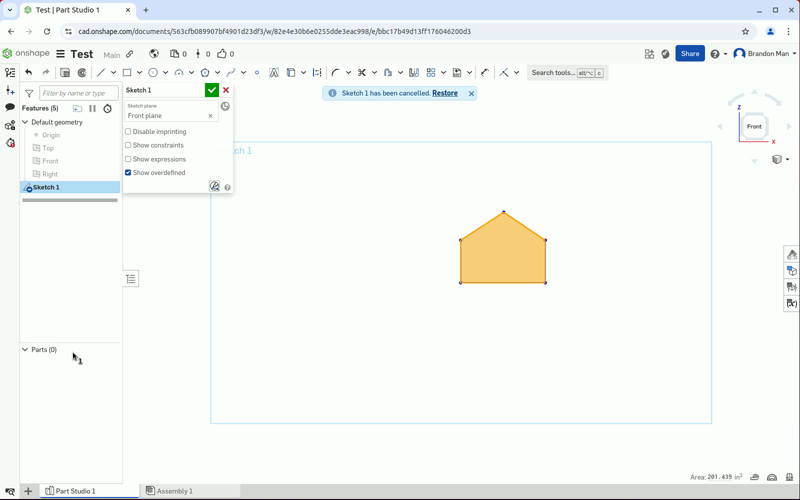
key(shift+y)
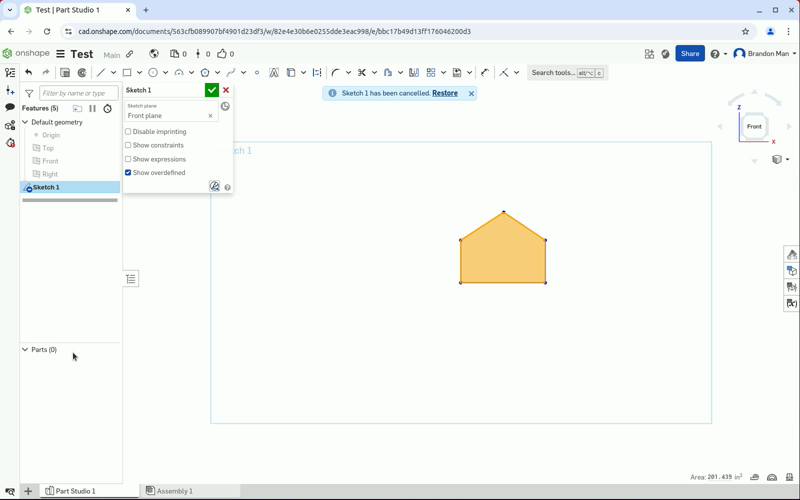
key(shift+e)
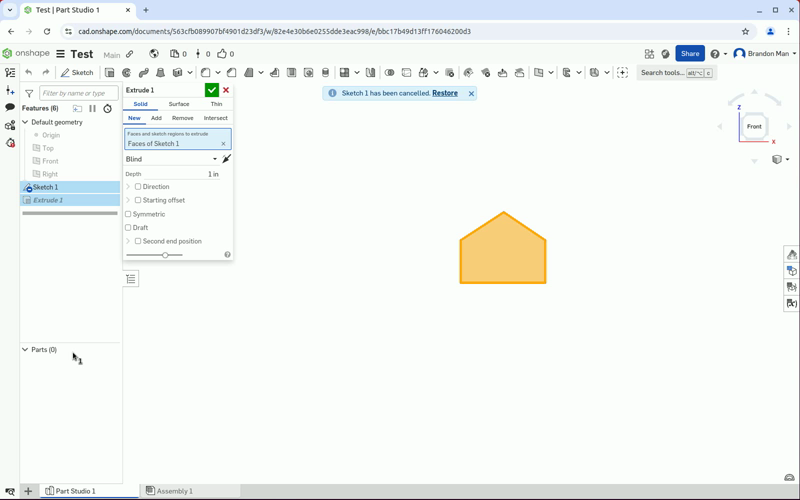
mouse_move(143, 106)
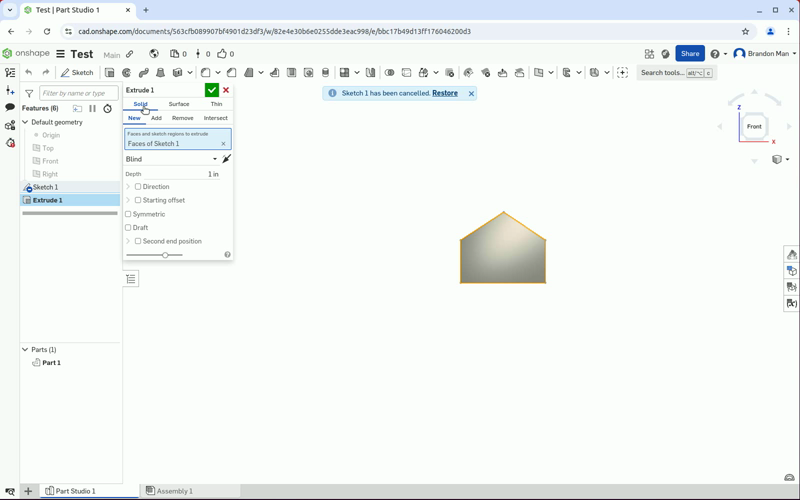
click(143, 106)
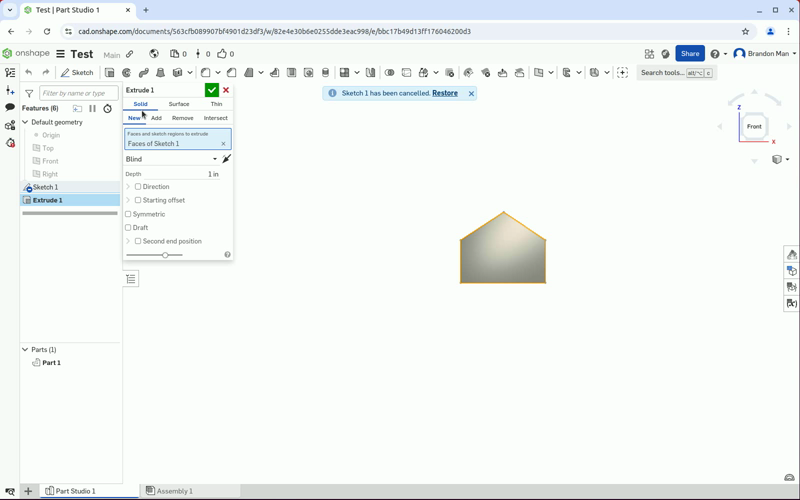
mouse_move(137, 120)
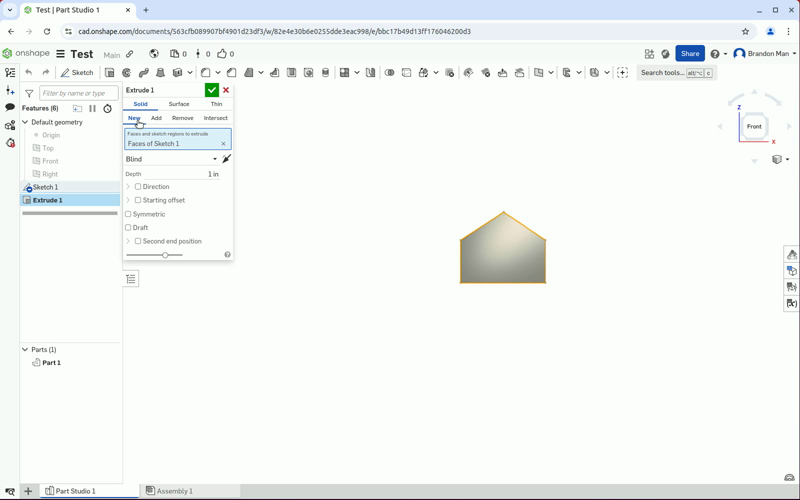
click(137, 120)
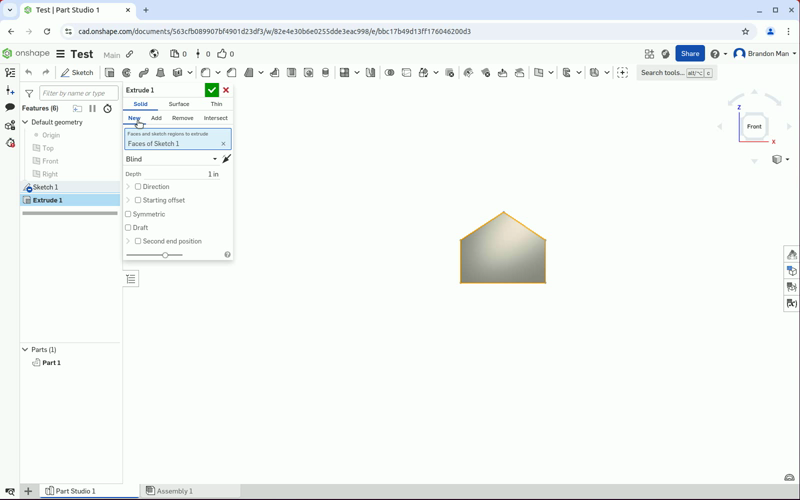
key(tab, 4)
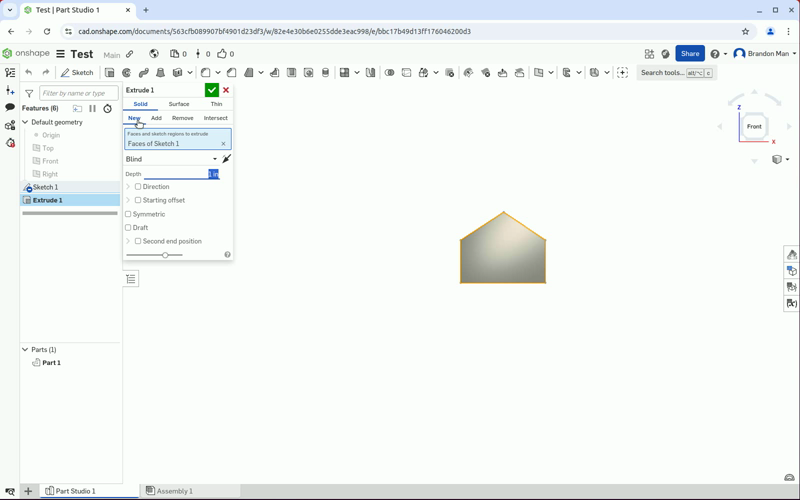
text(23.108)
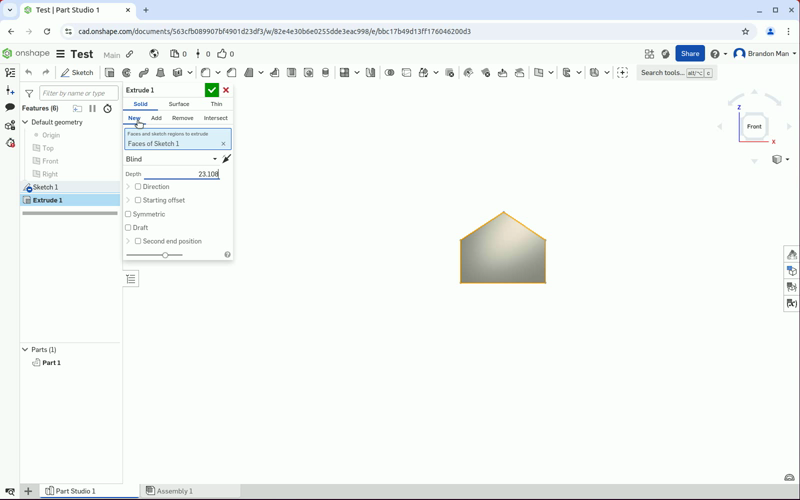
key(enter)
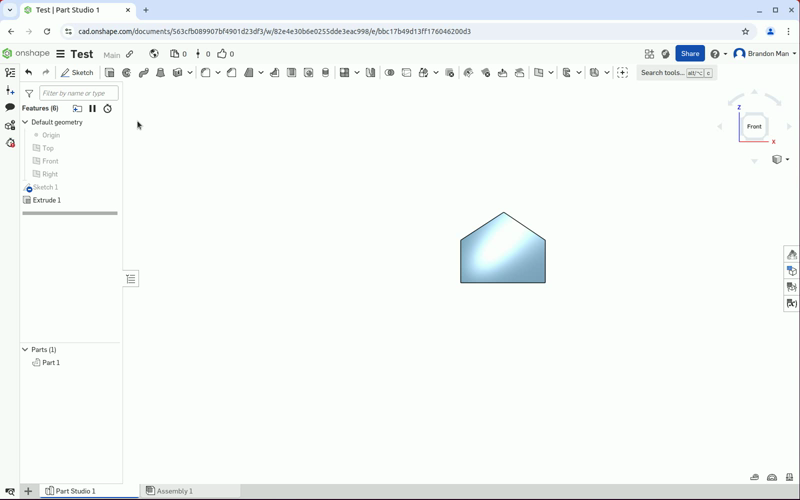
key(shift+h)
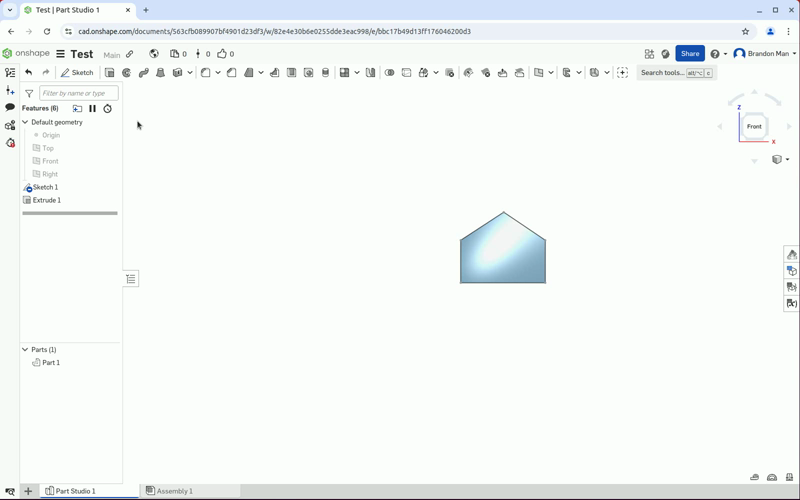
key(shift+h)
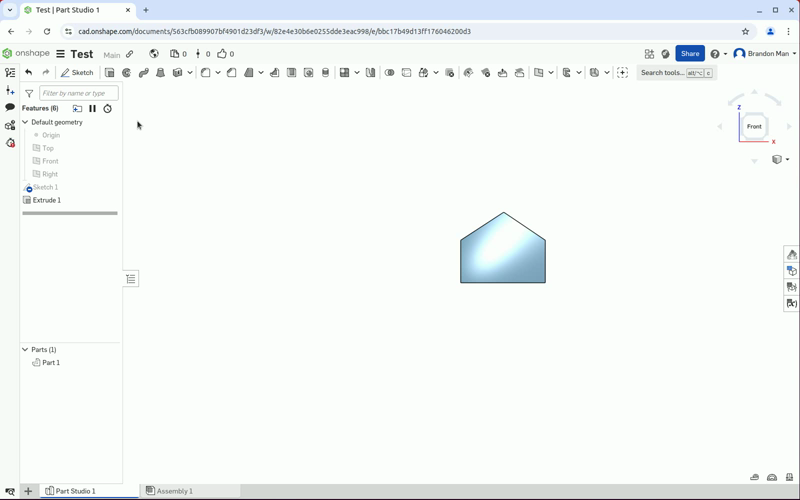
mouse_move(73, 189)
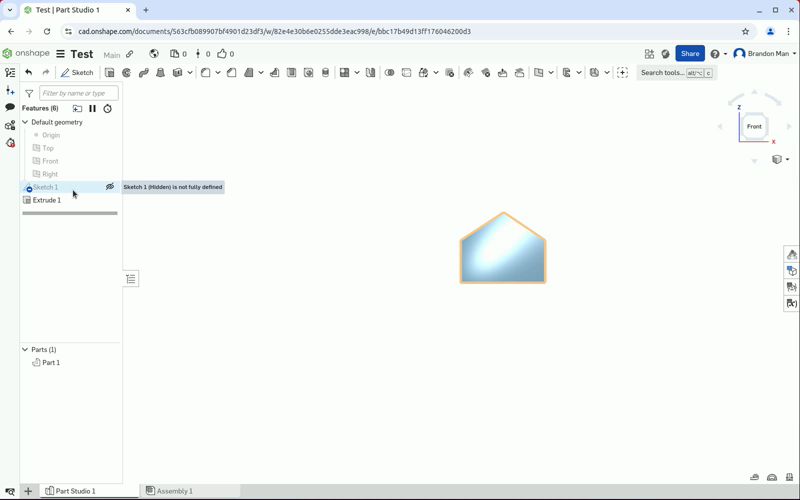
click(73, 189)
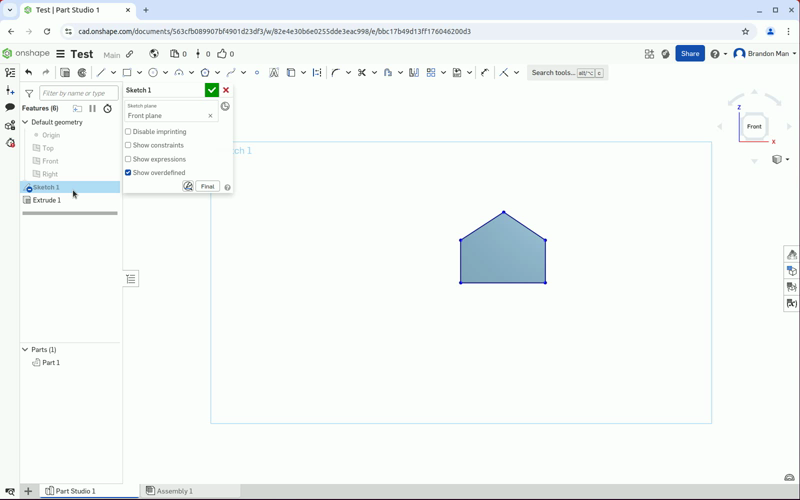
mouse_move(229, 92)
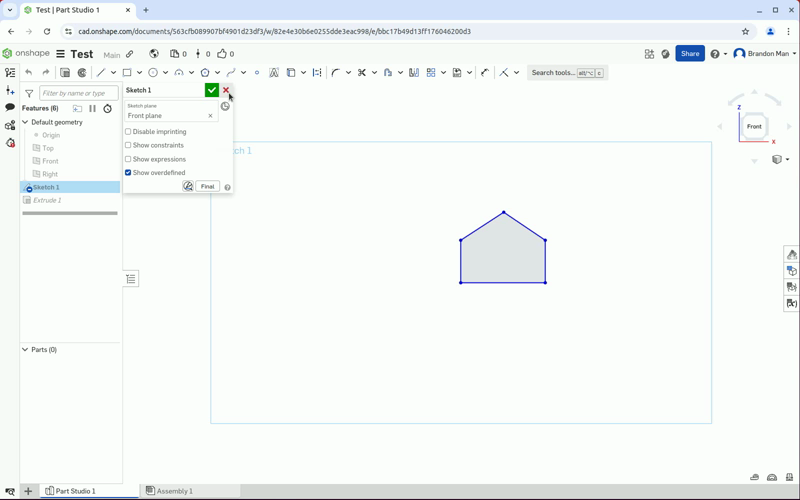
click(229, 92)
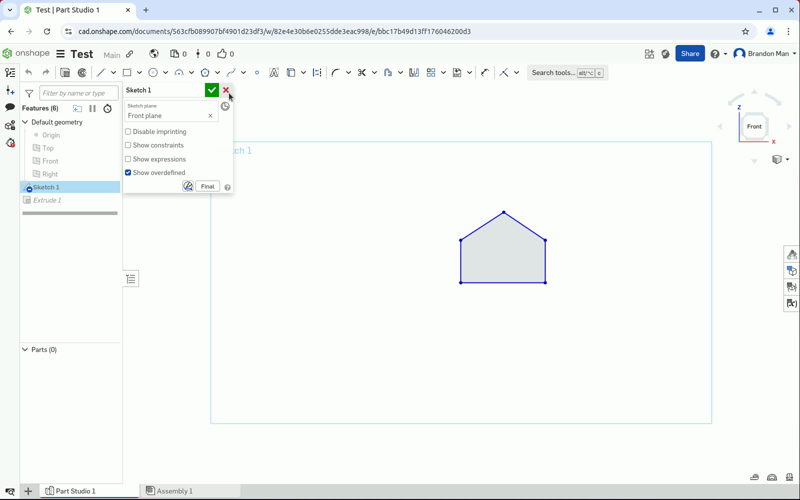
key(shift+s)
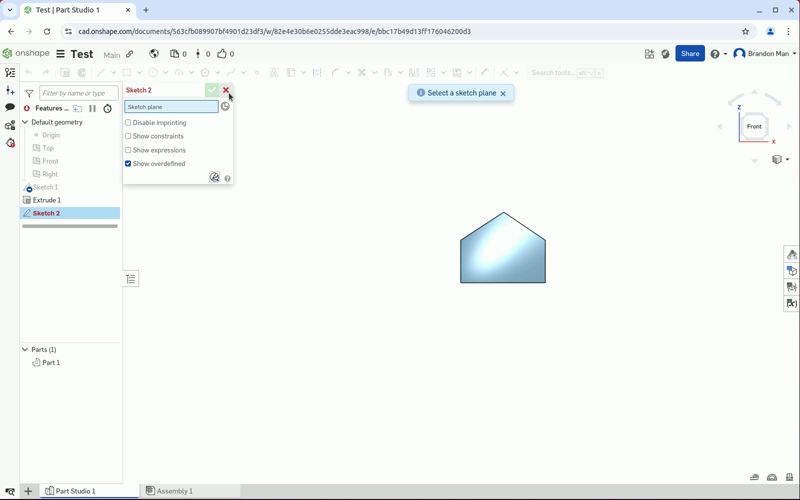
mouse_move(73, 163)
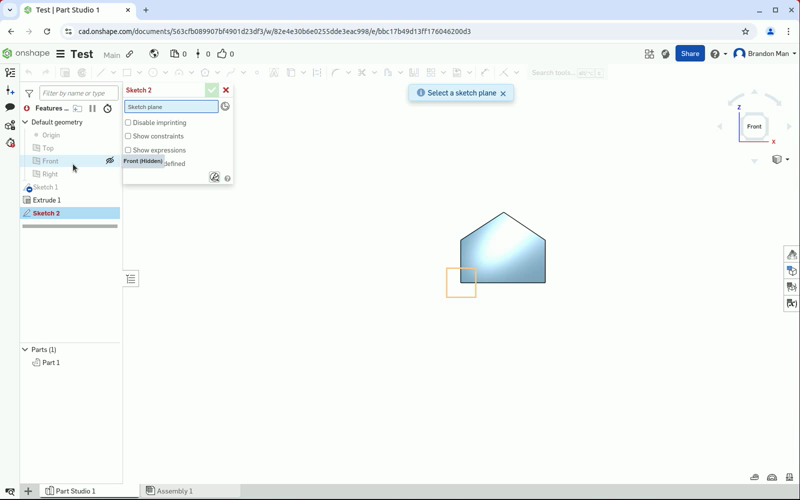
click(73, 163)
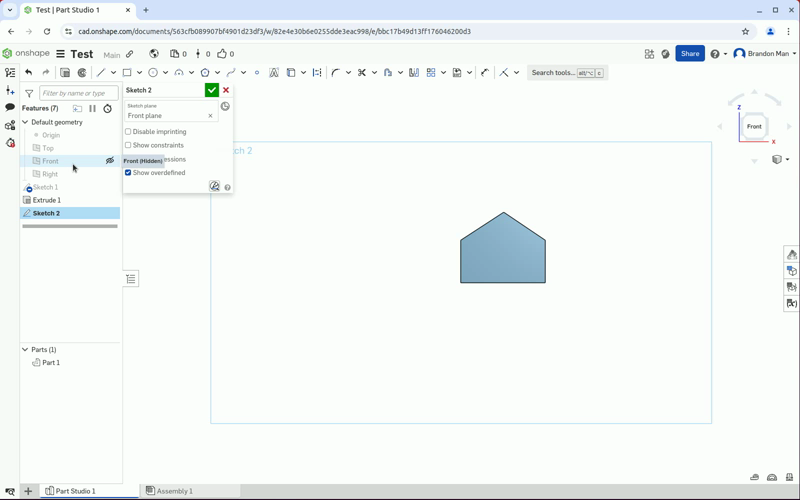
mouse_move(73, 352)
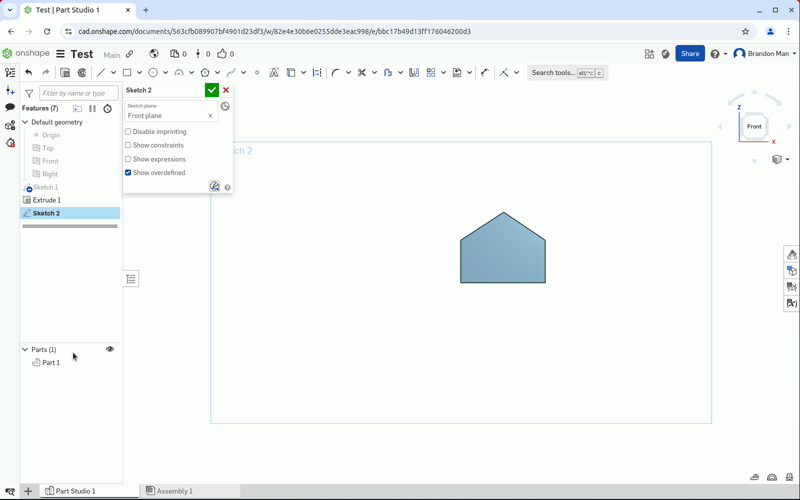
key(y)
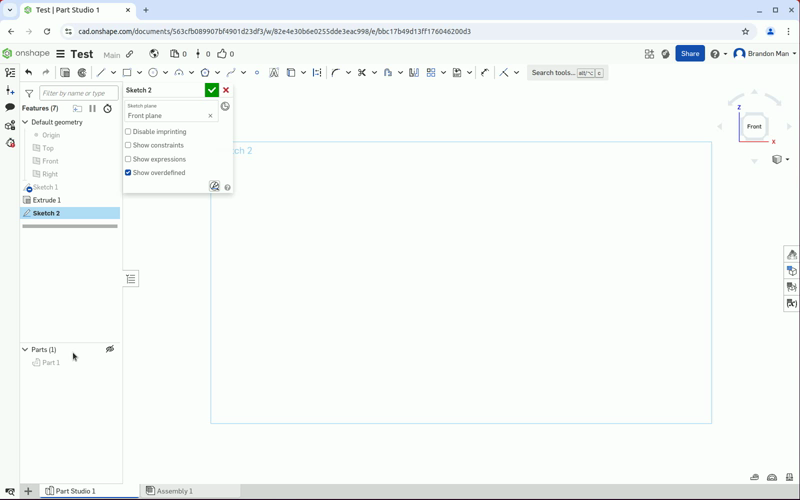
key(l)
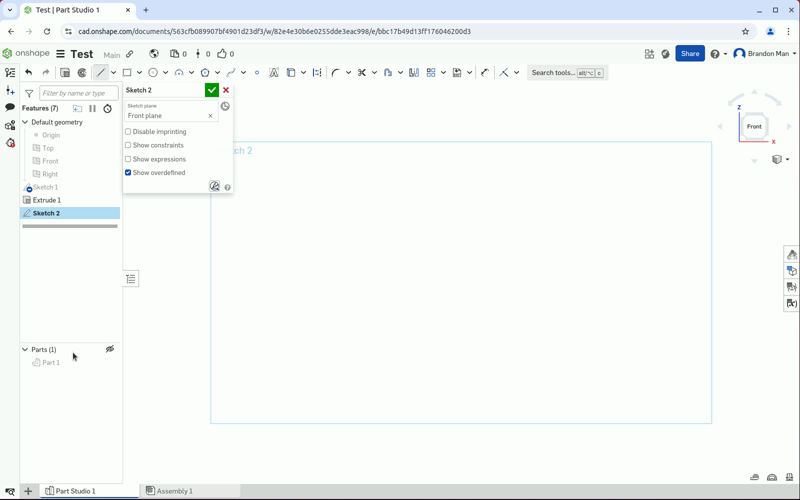
key_down(shift)
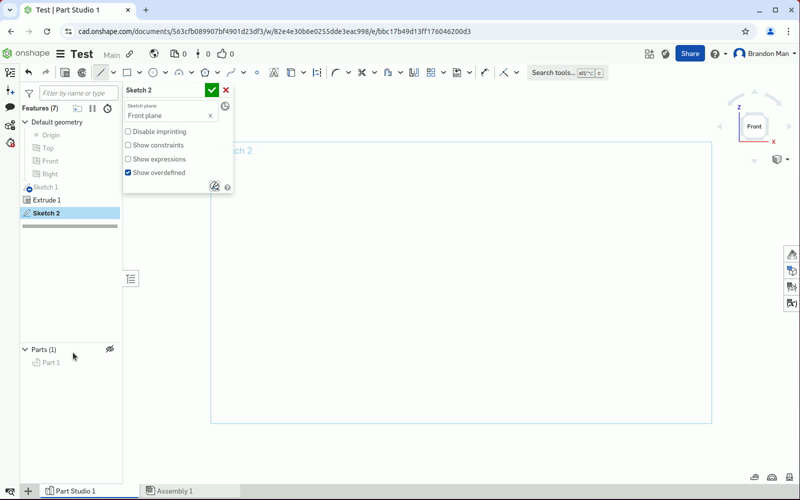
mouse_move(545, 282)
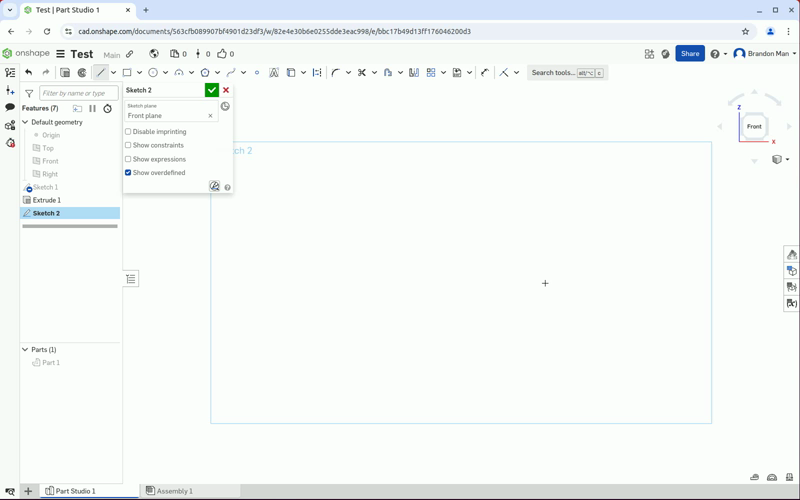
click(545, 282)
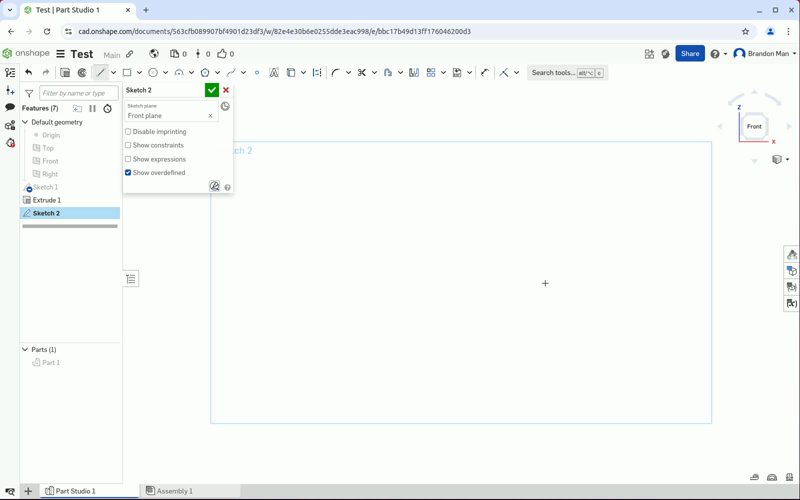
key_up(shift)
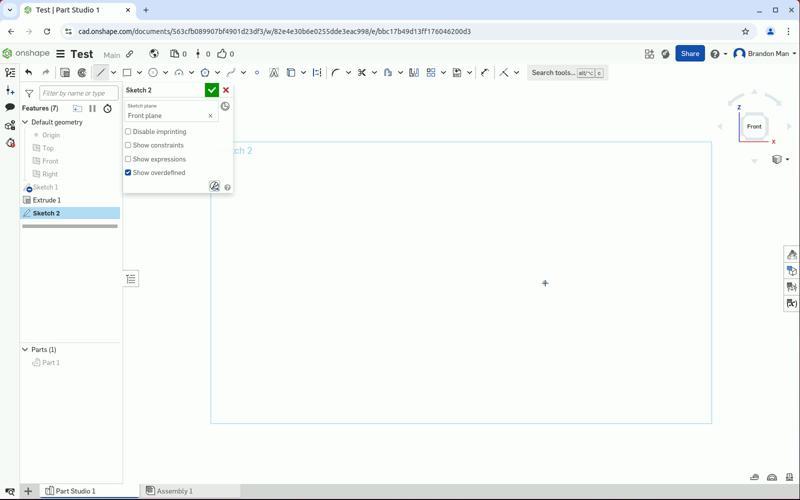
key_down(shift)
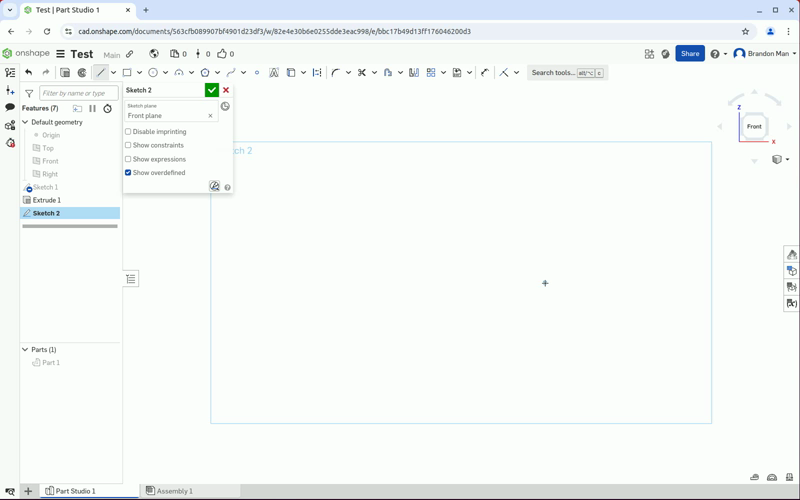
mouse_move(575, 282)
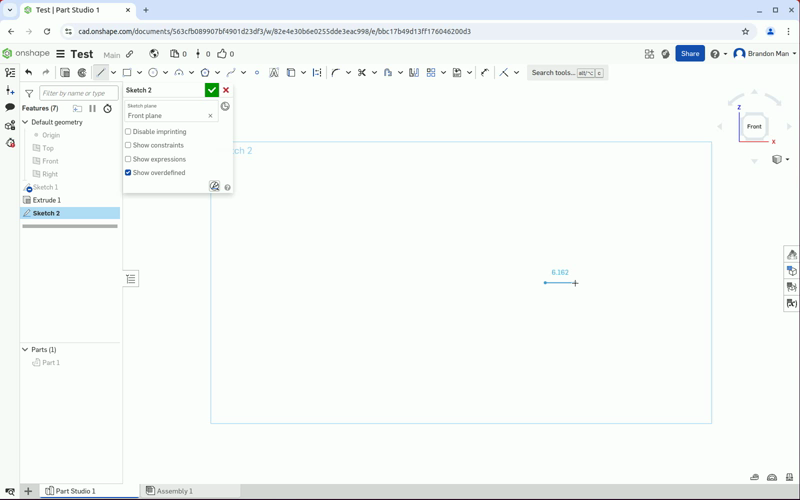
mouse_move(573, 282)
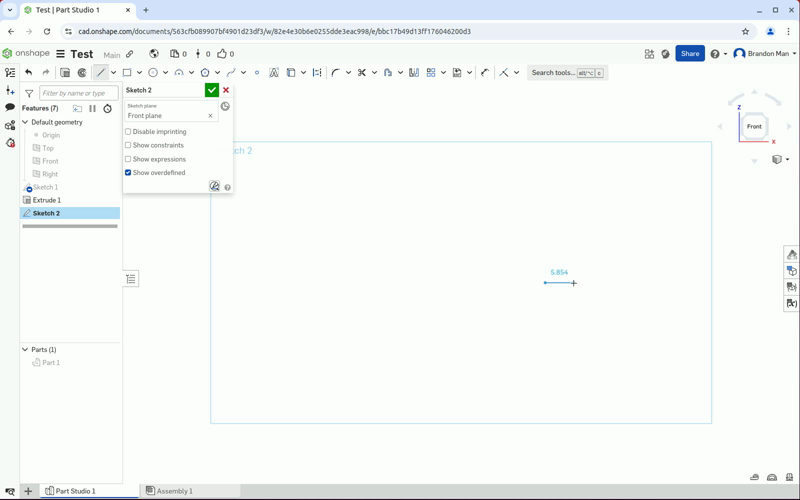
click(573, 282)
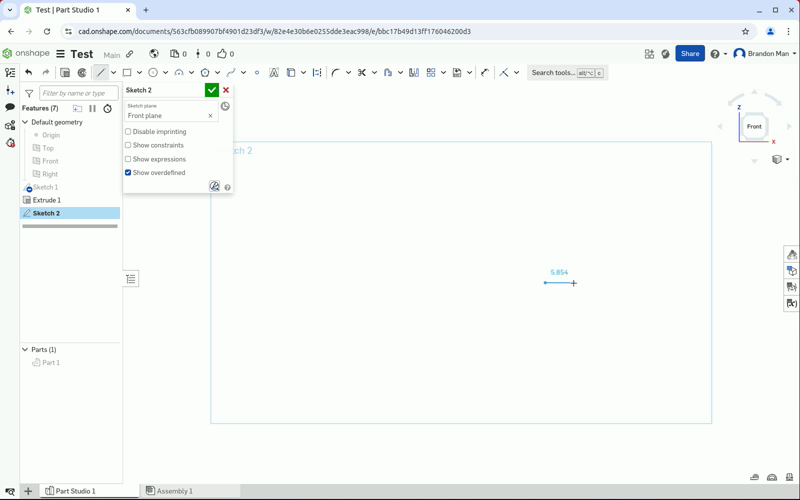
key_up(shift)
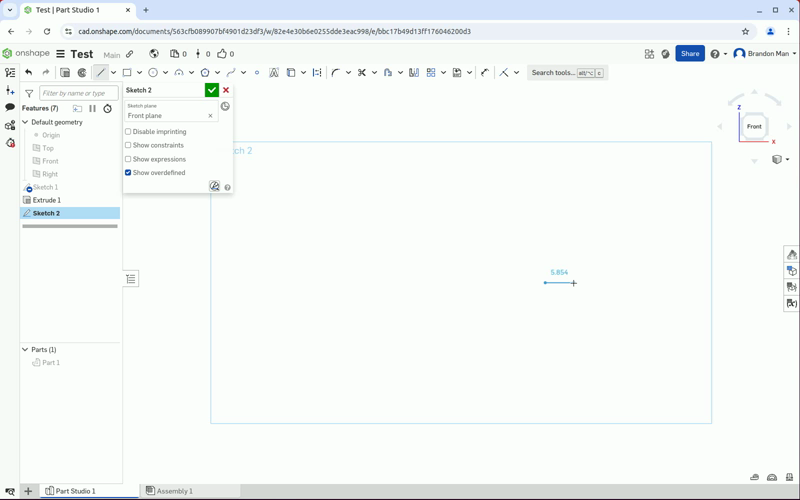
key_down(shift)
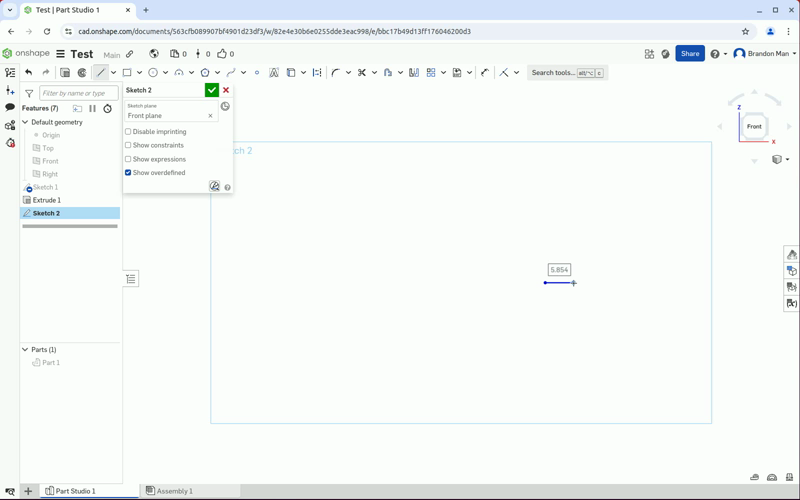
mouse_move(589, 282)
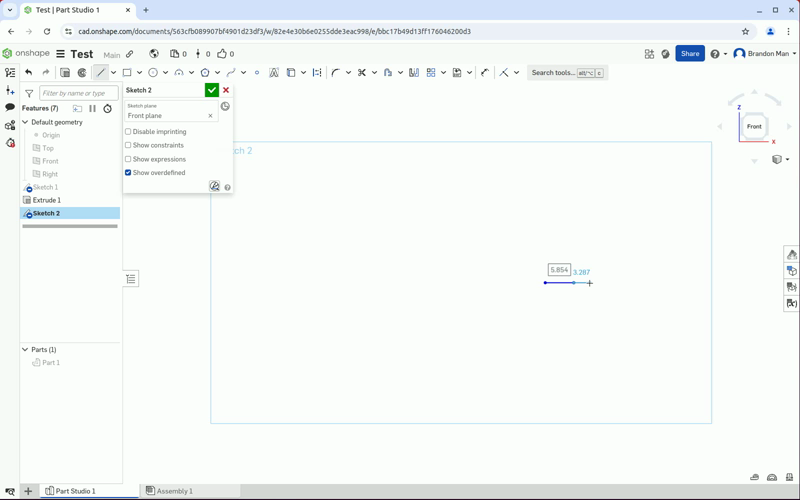
mouse_move(573, 240)
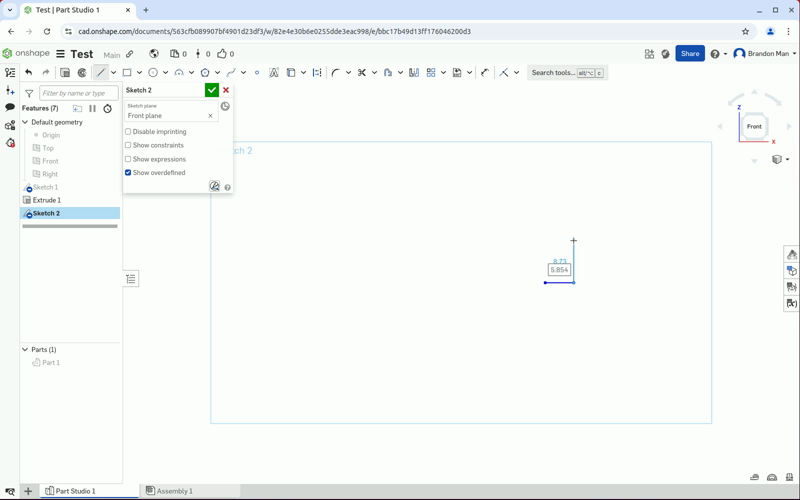
click(573, 240)
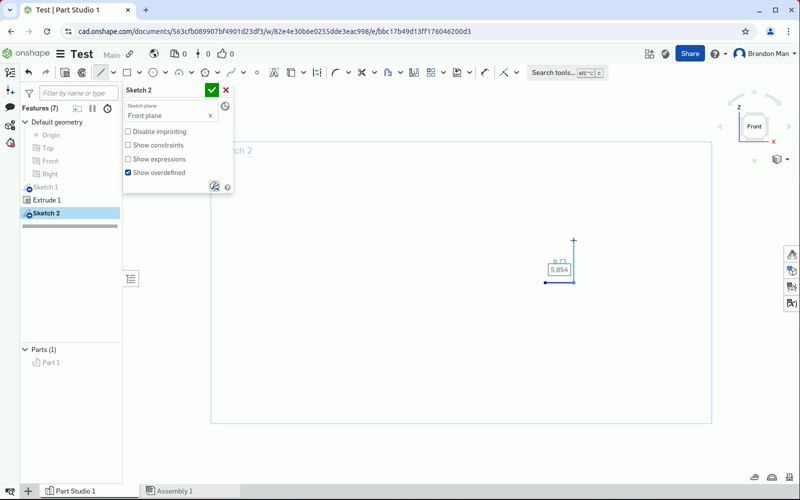
key_up(shift)
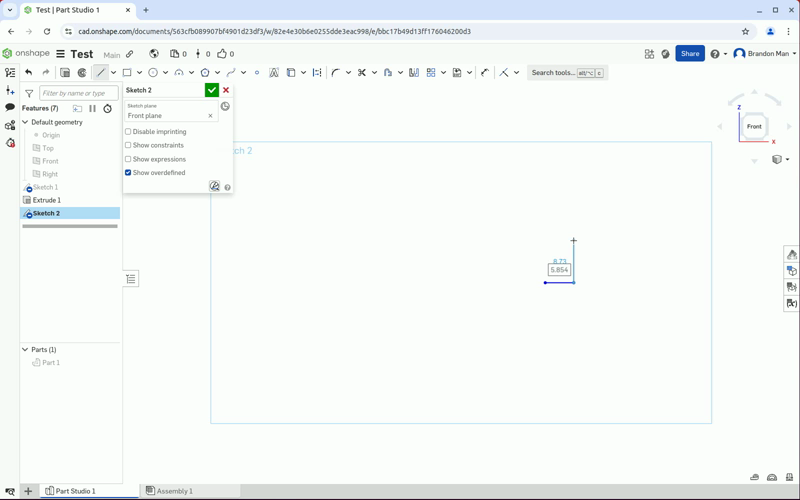
key_down(shift)
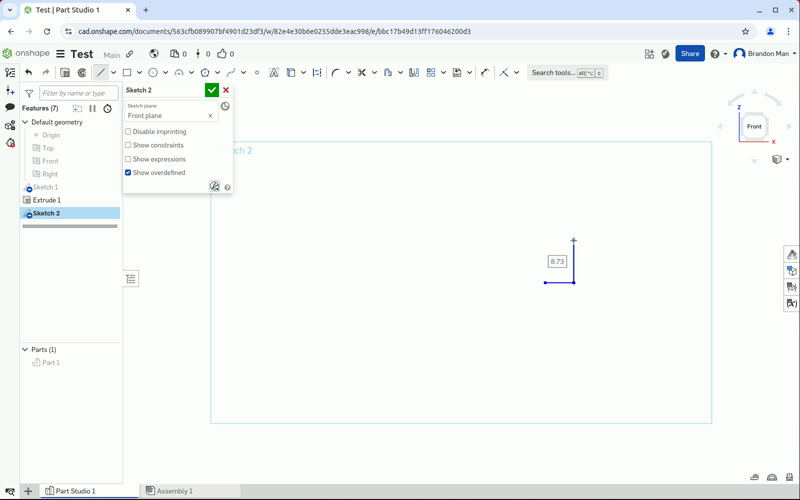
mouse_move(589, 240)
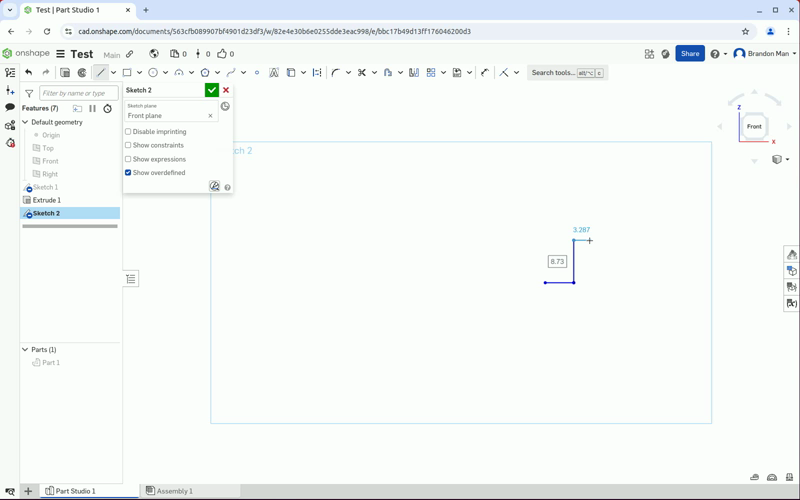
mouse_move(545, 240)
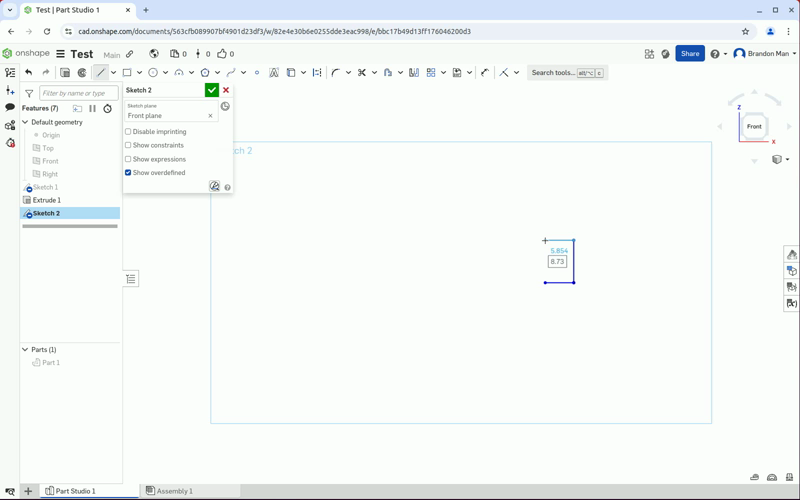
click(545, 240)
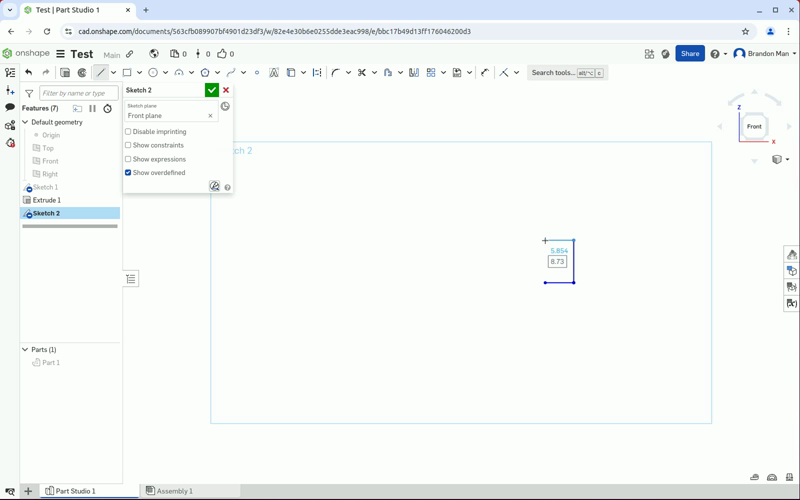
key_up(shift)
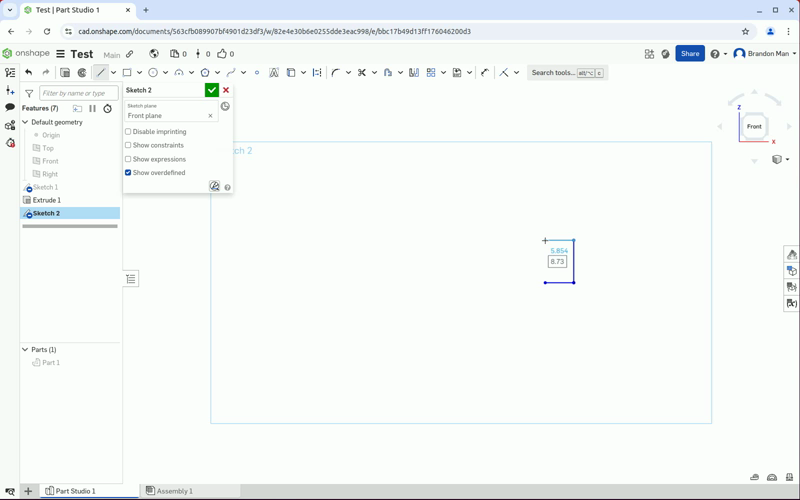
mouse_move(575, 240)
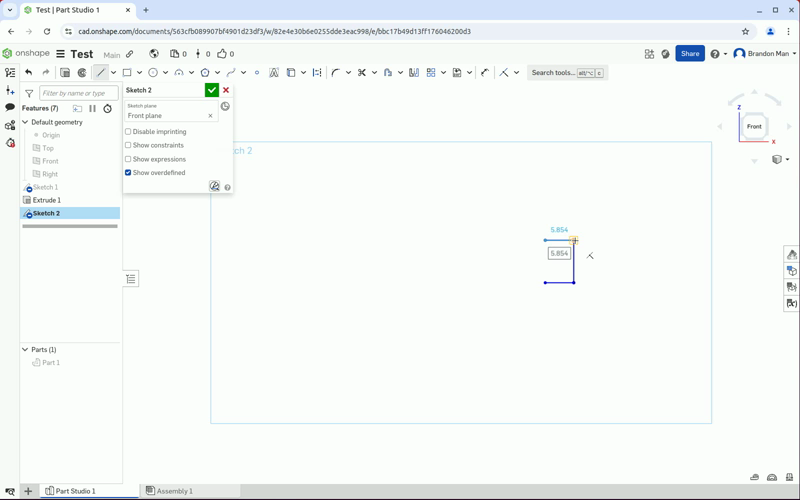
key_down(shift)
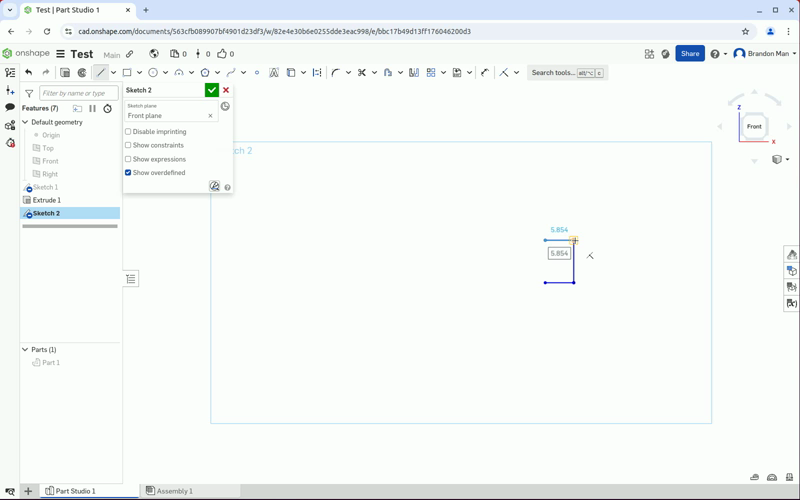
mouse_move(545, 282)
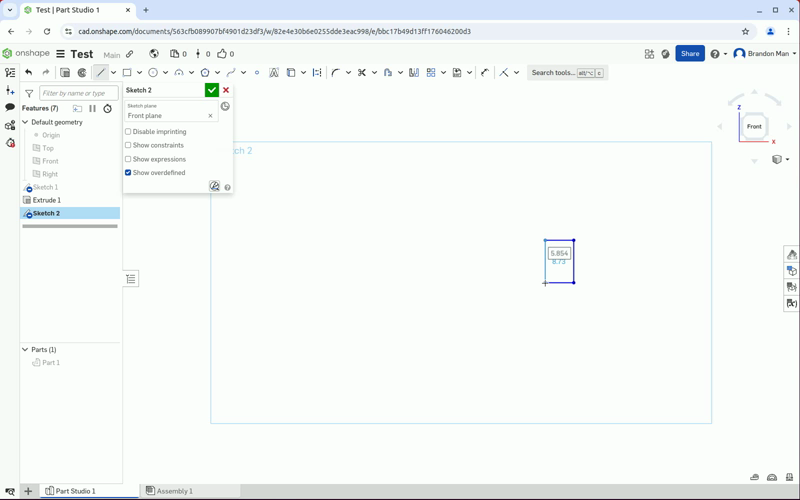
key_up(shift)
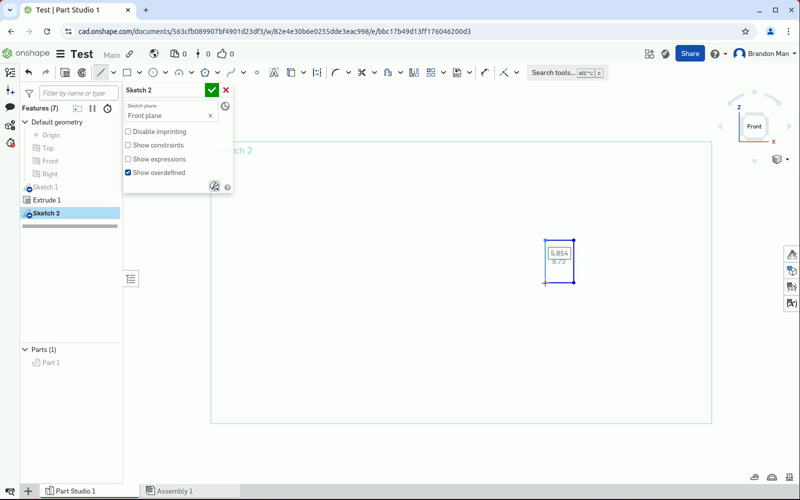
click(545, 282)
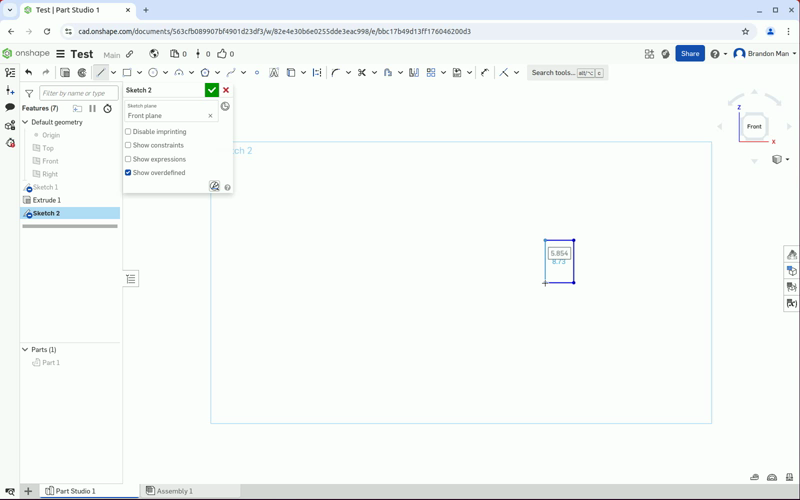
key(esc)
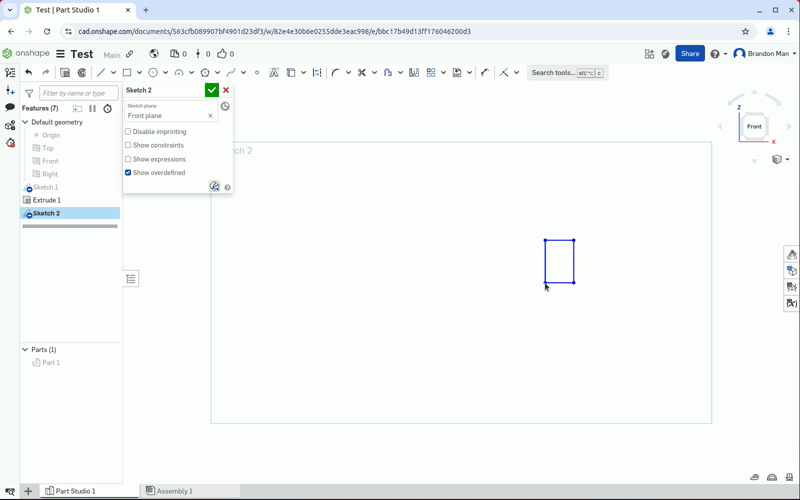
mouse_move(562, 275)
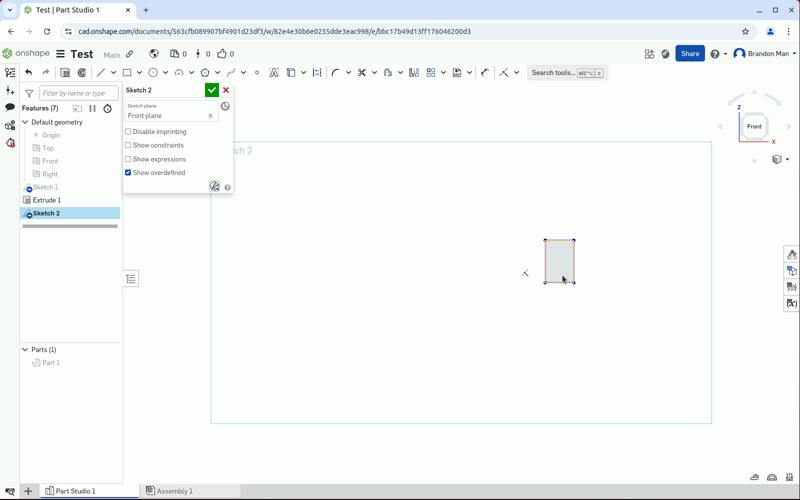
scroll(6)
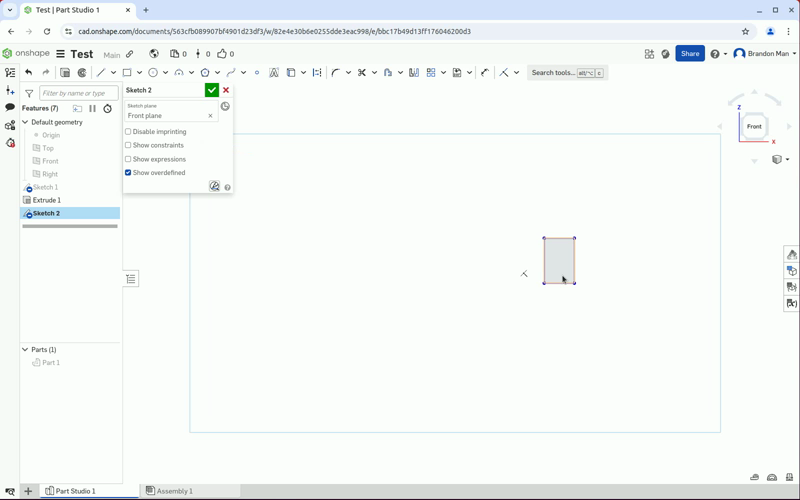
scroll(6)
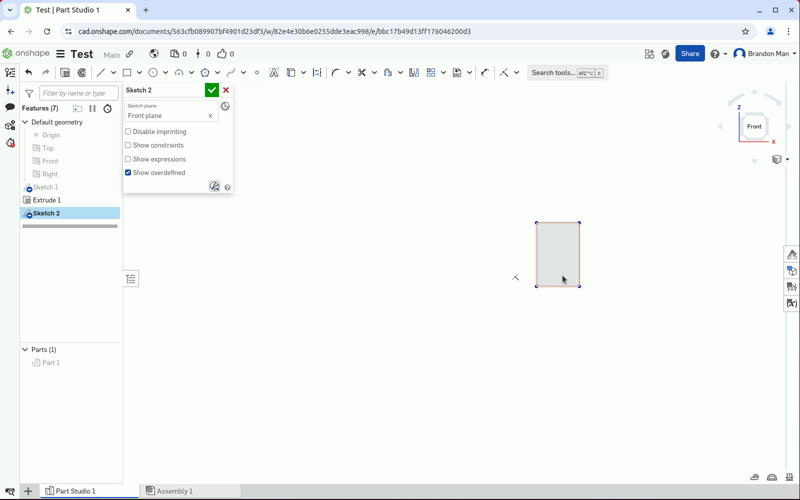
scroll(6)
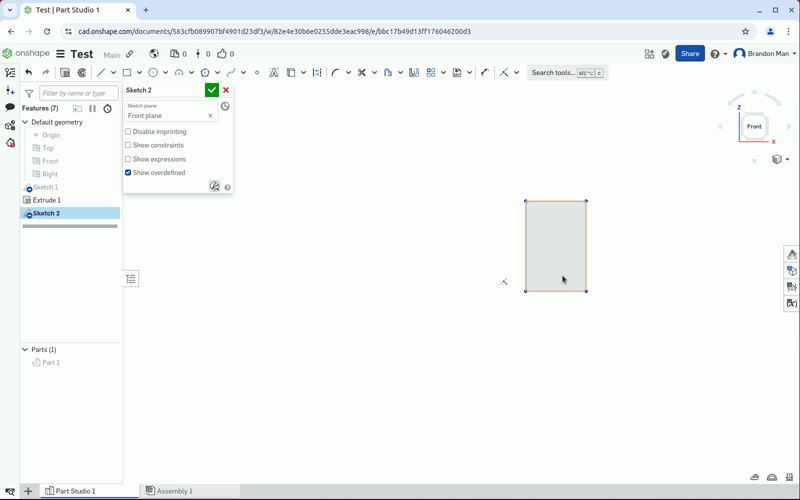
scroll(6)
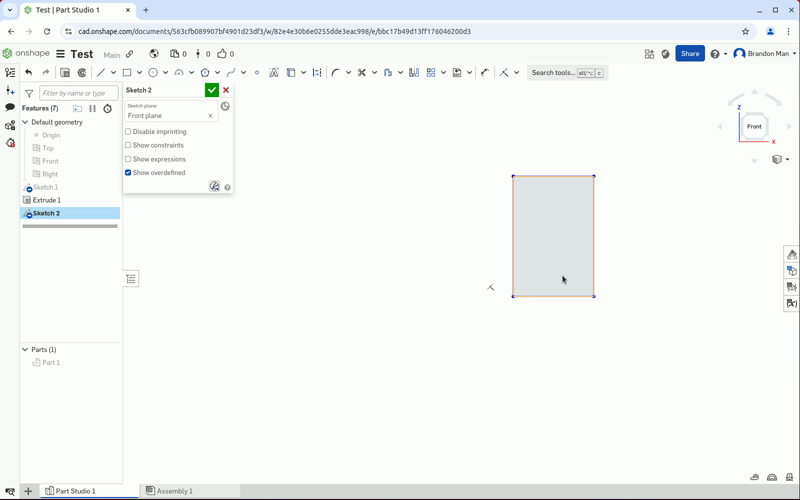
scroll(6)
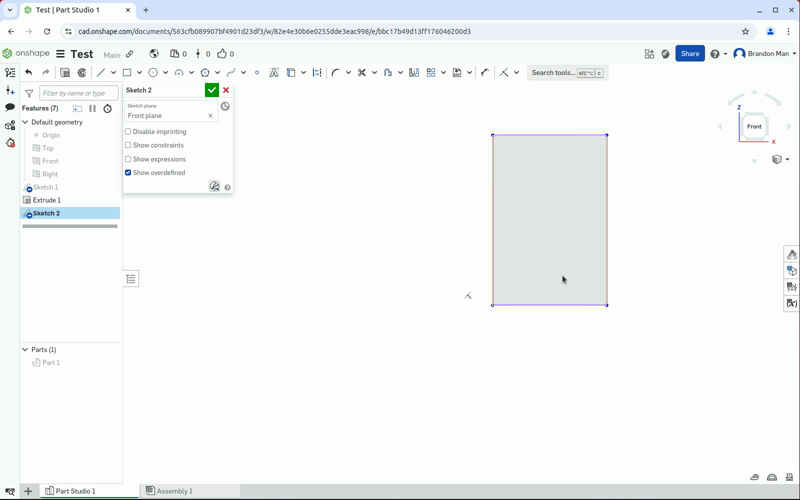
scroll(6)
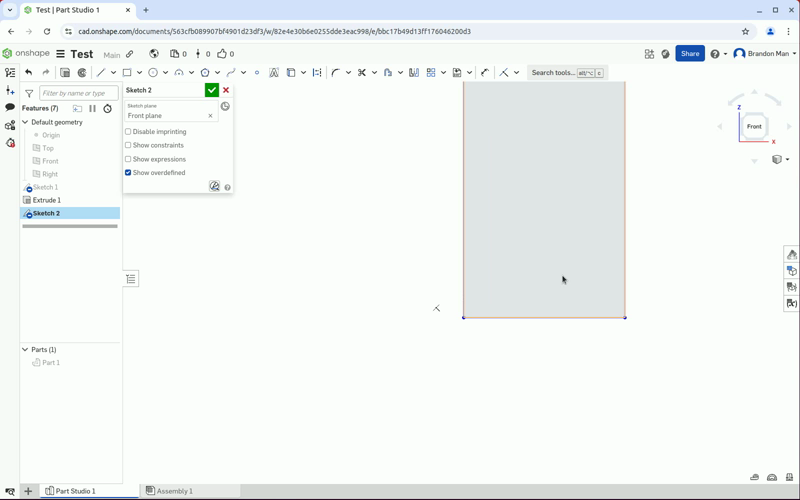
scroll(6)
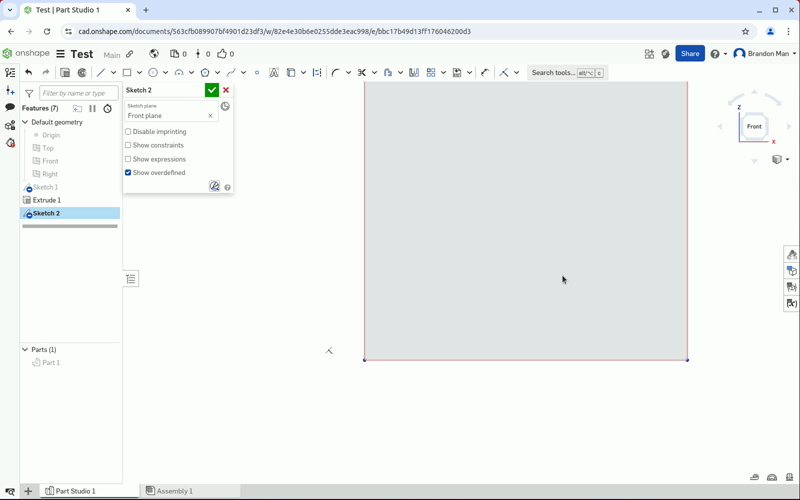
click(562, 275)
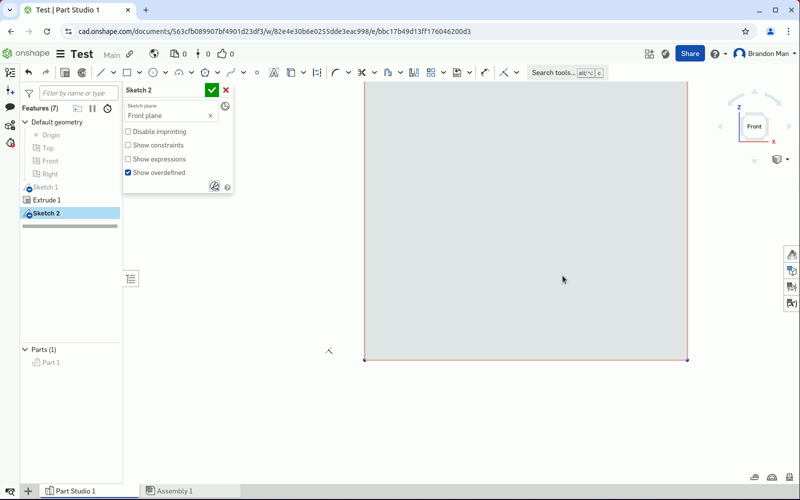
scroll(-6)
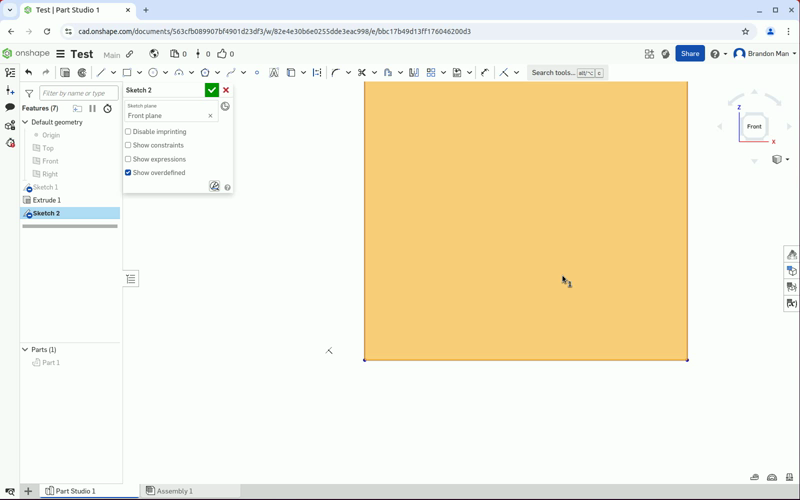
scroll(-6)
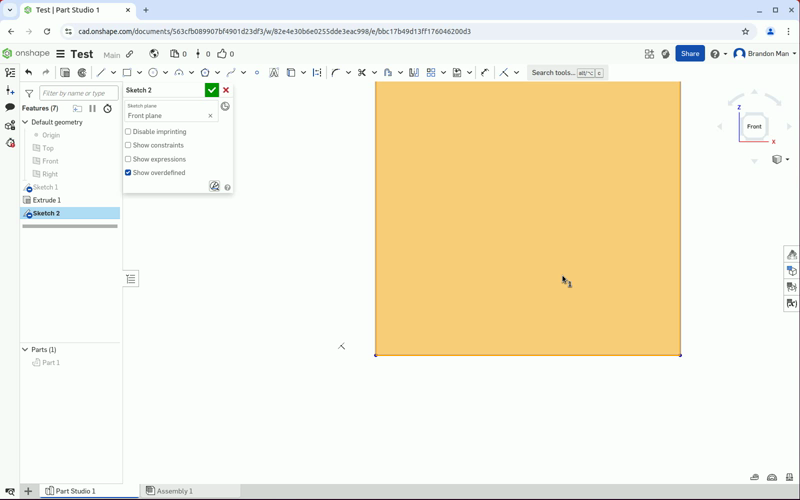
scroll(-6)
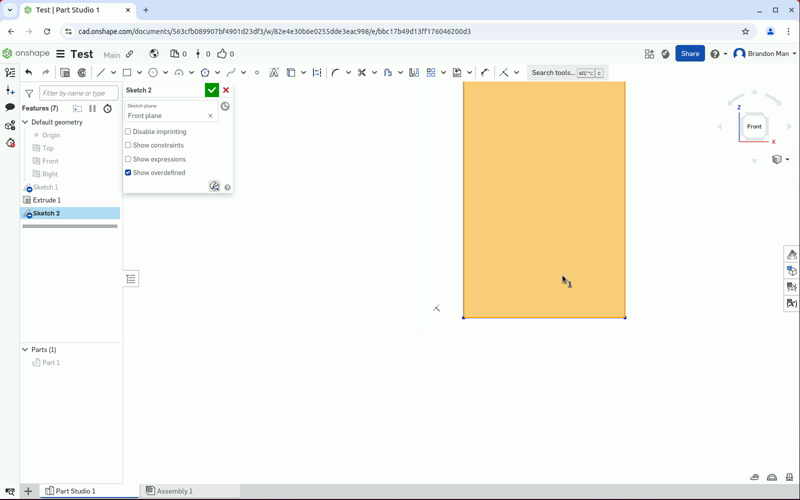
scroll(-6)
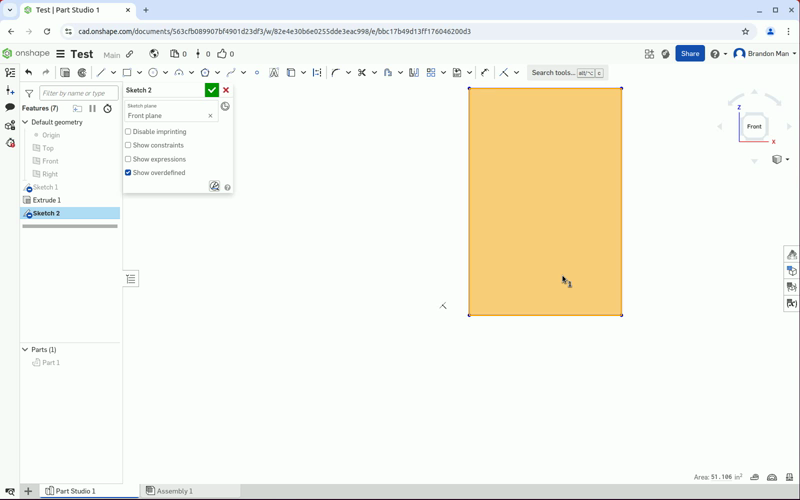
scroll(-6)
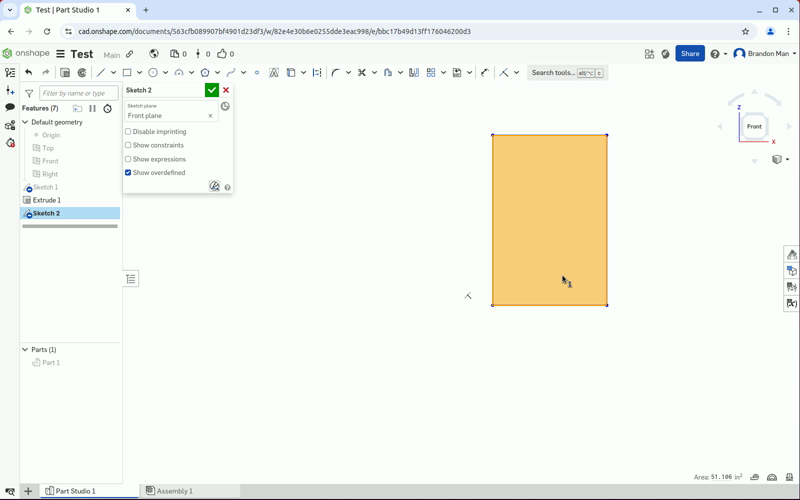
scroll(-6)
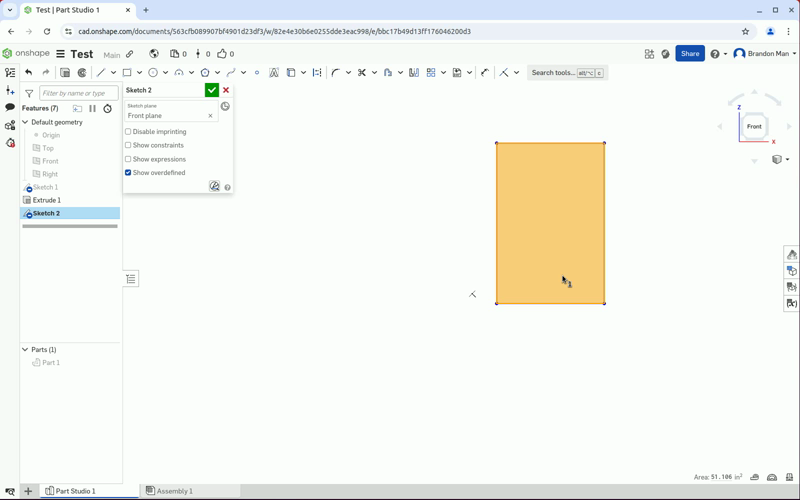
scroll(-6)
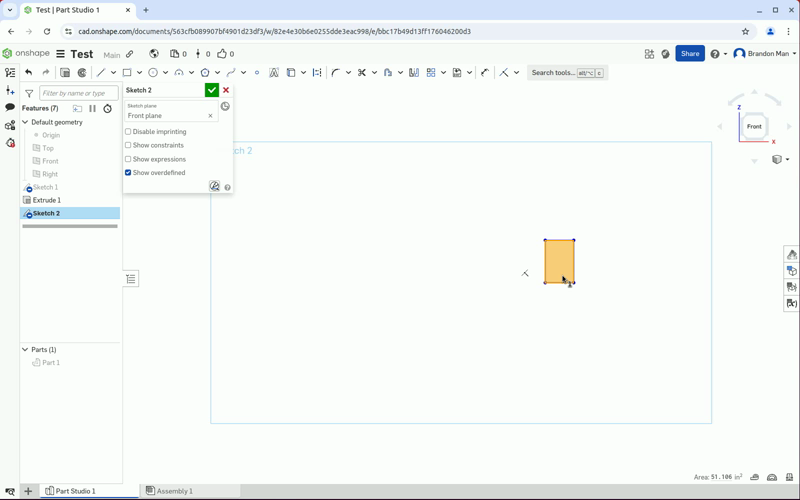
mouse_move(73, 352)
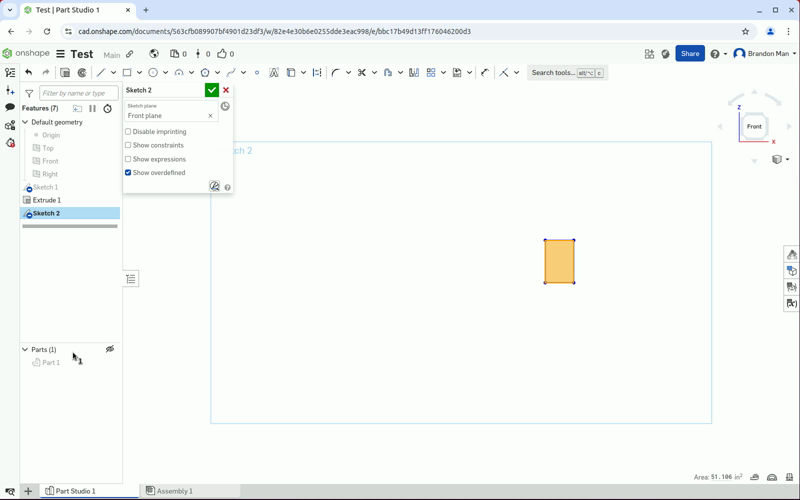
key(shift+y)
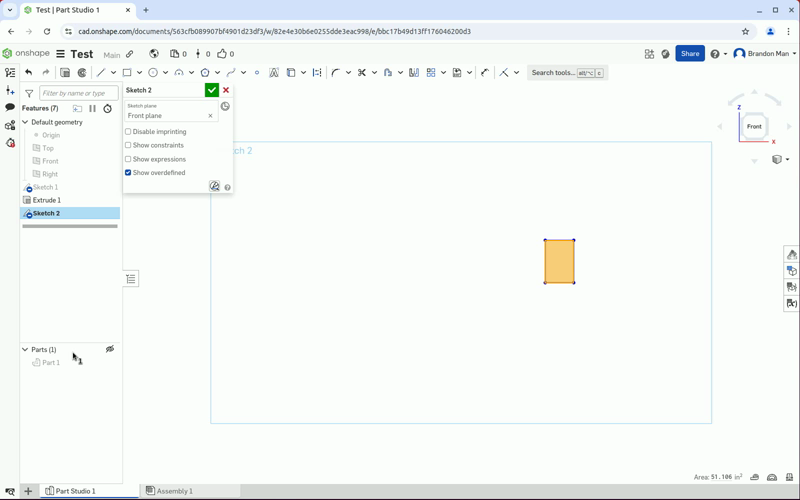
key(shift+e)
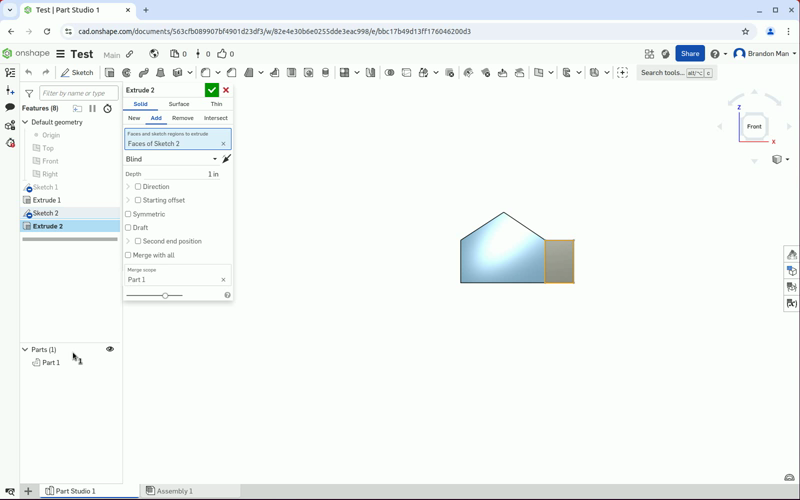
mouse_move(143, 106)
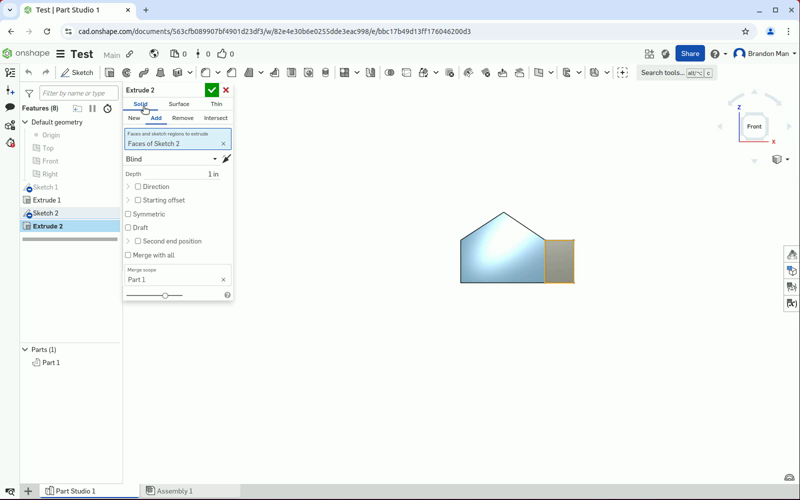
click(143, 106)
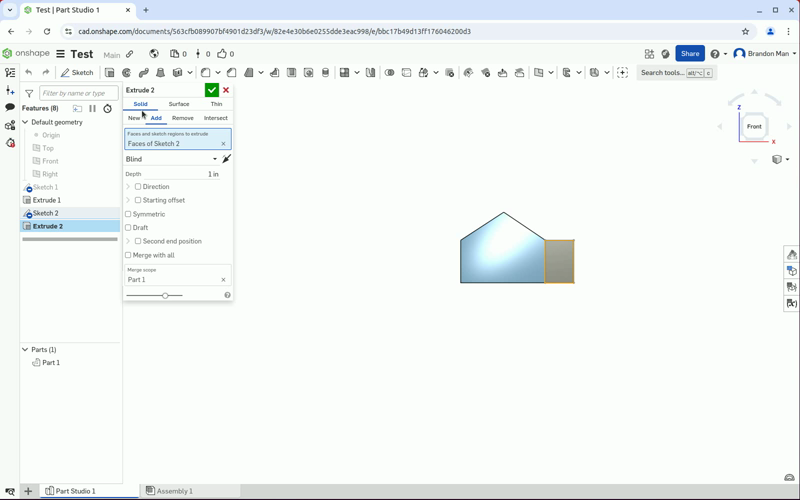
mouse_move(137, 120)
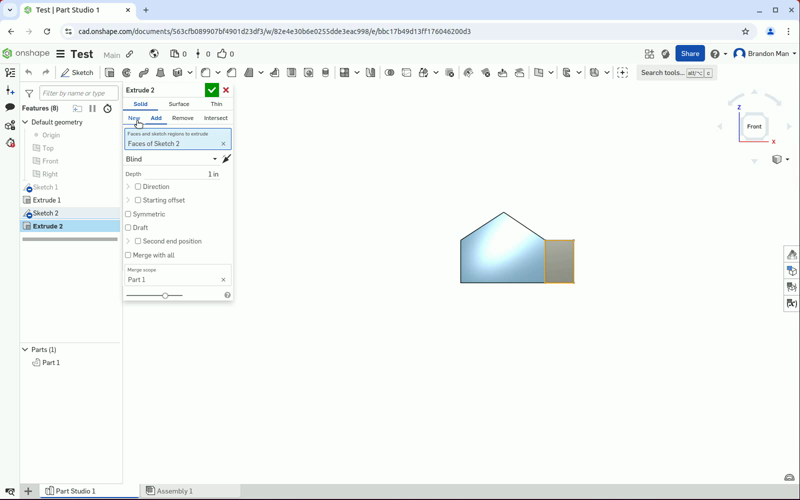
click(137, 120)
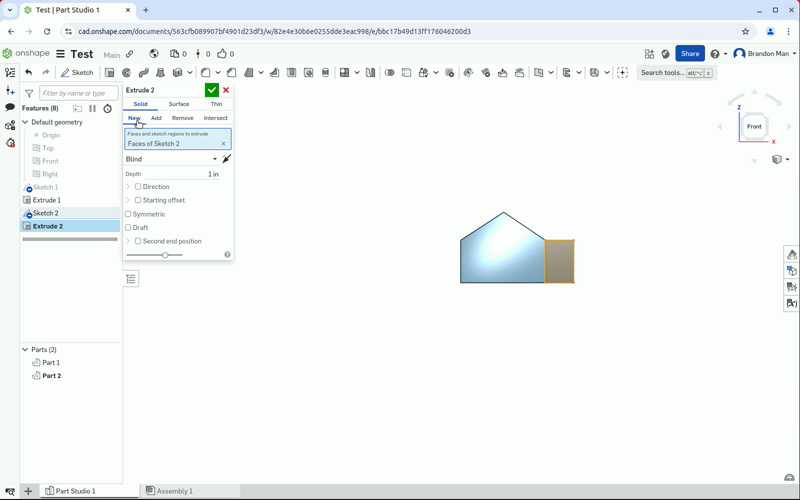
key(tab, 4)
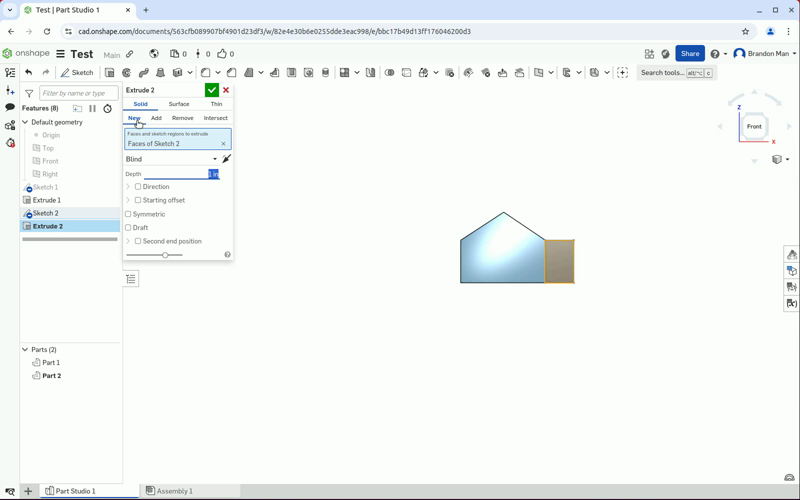
text(23.108)
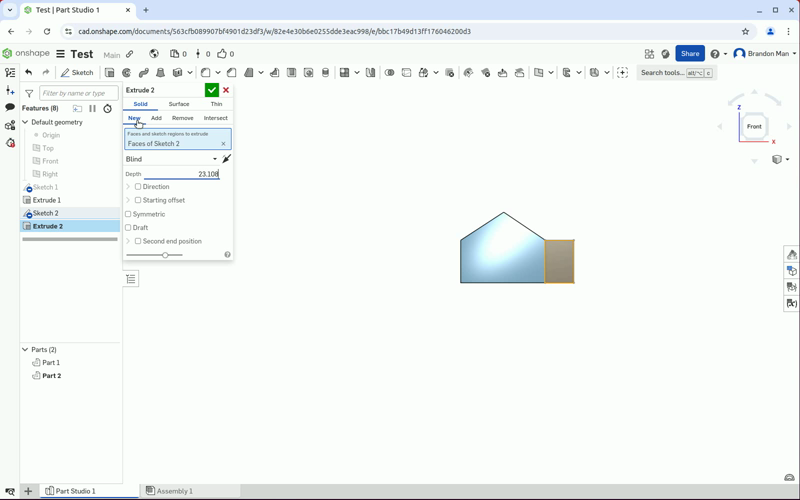
key(enter)
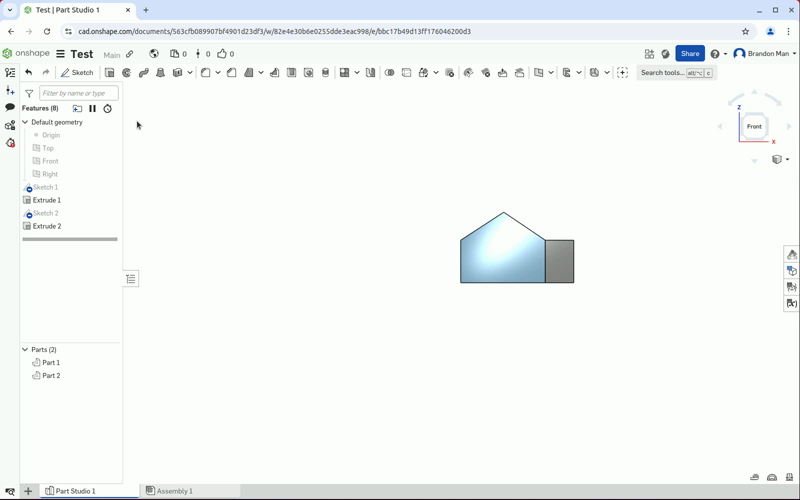
key(shift+h)
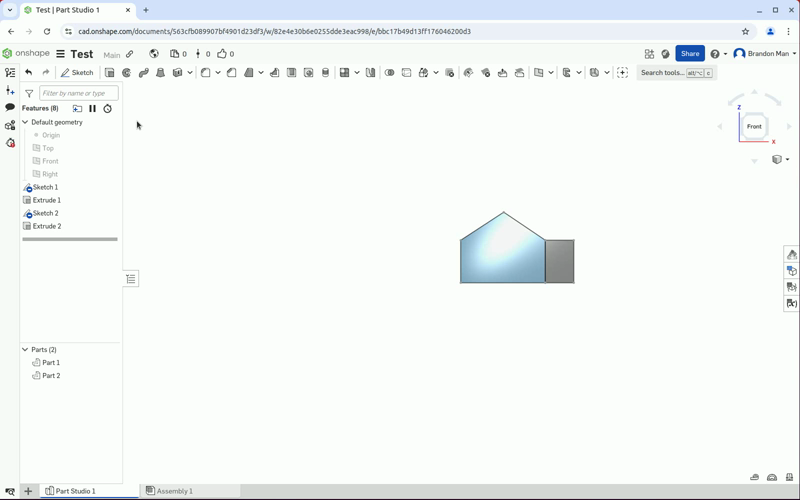
key(shift+h)
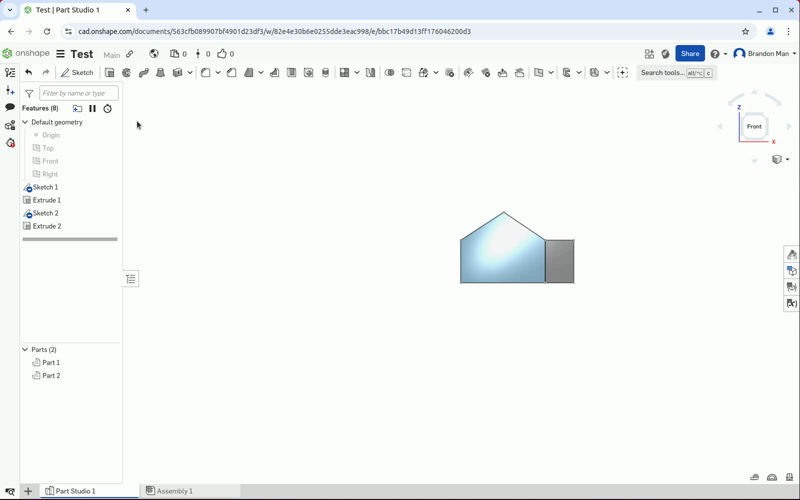
key(shift+7)
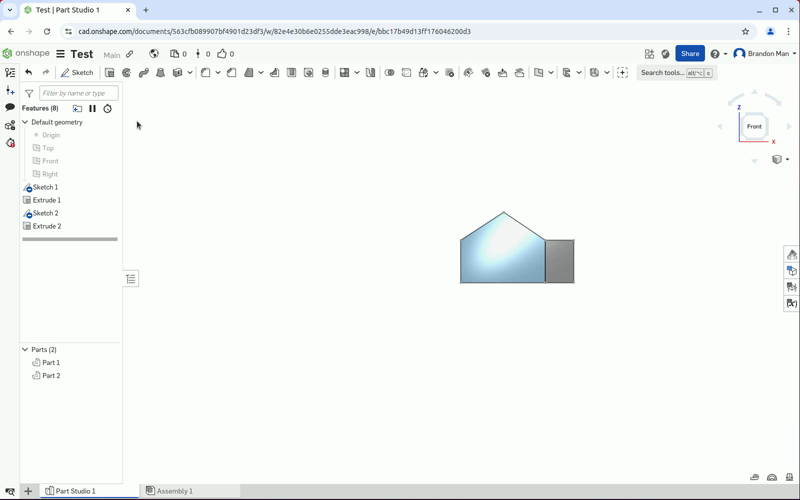
key(left, 2)
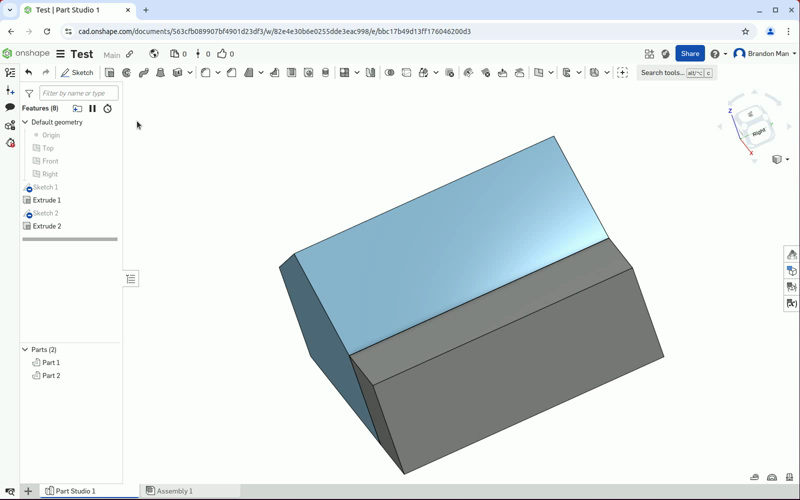
key(down, 2)
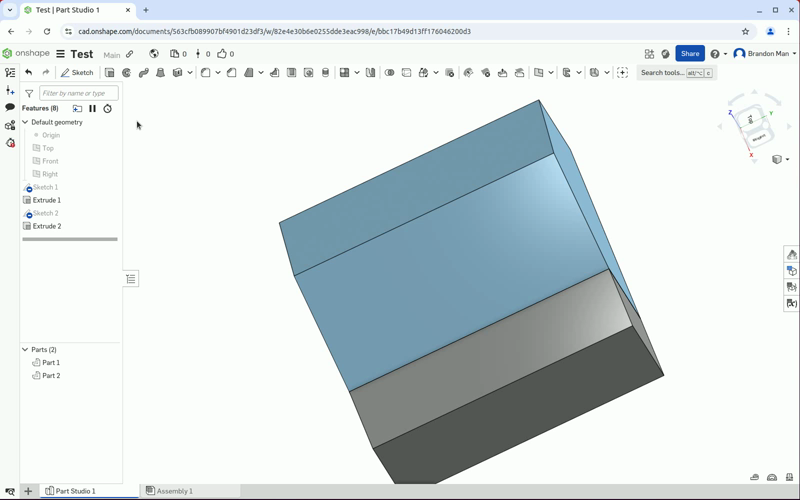
key(up, 2)
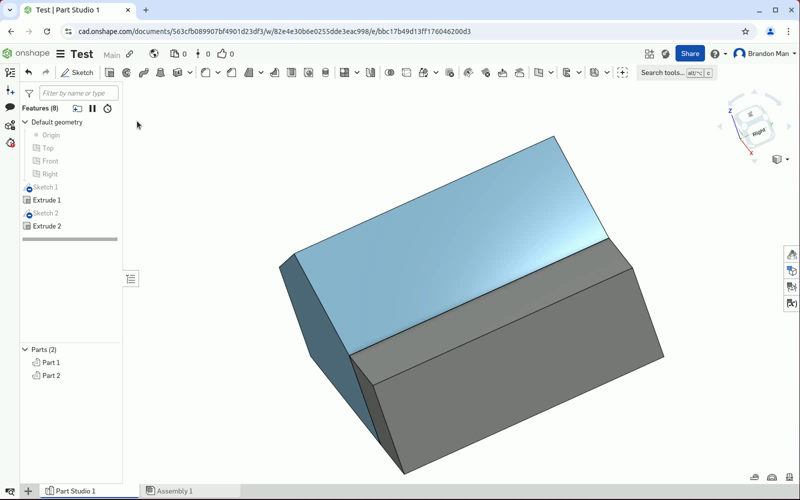
key(right, 2)
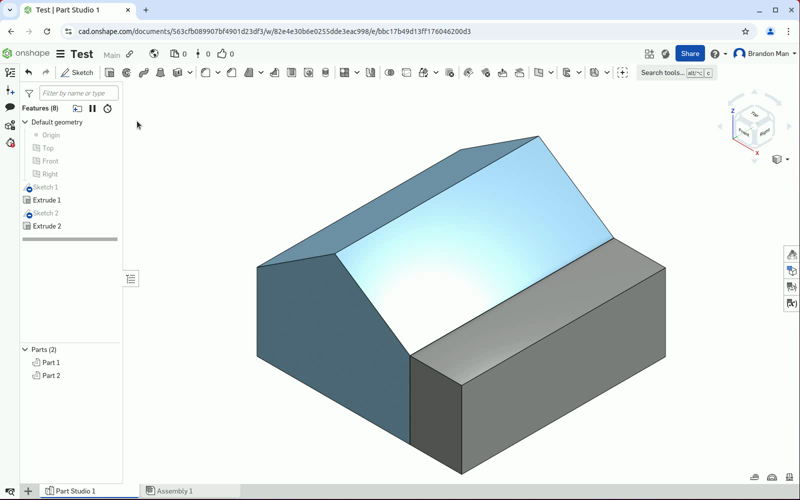
mouse_move(73, 189)
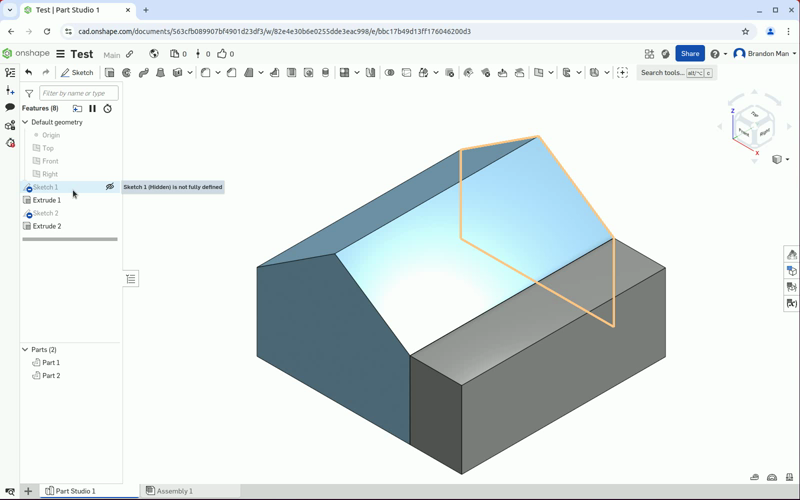
click(73, 189)